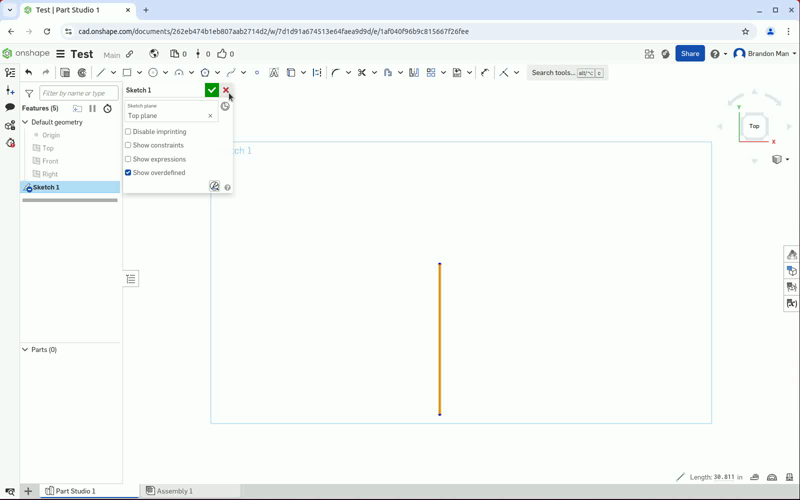
key(shift+h)
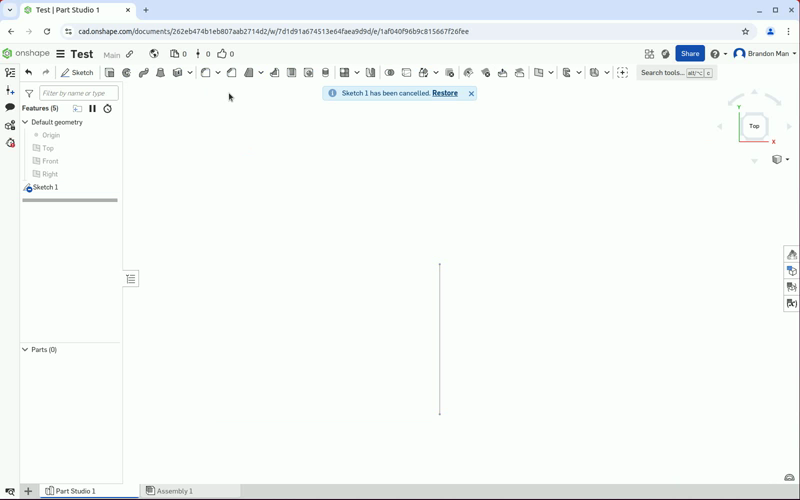
key(shift+s)
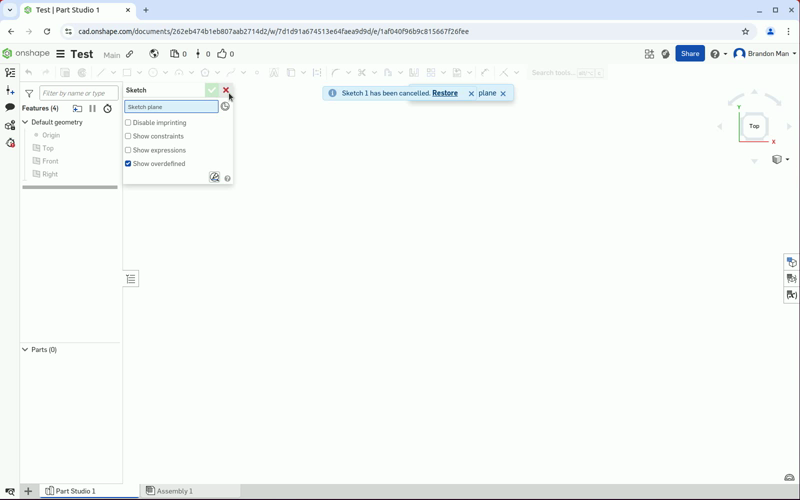
mouse_move(73, 150)
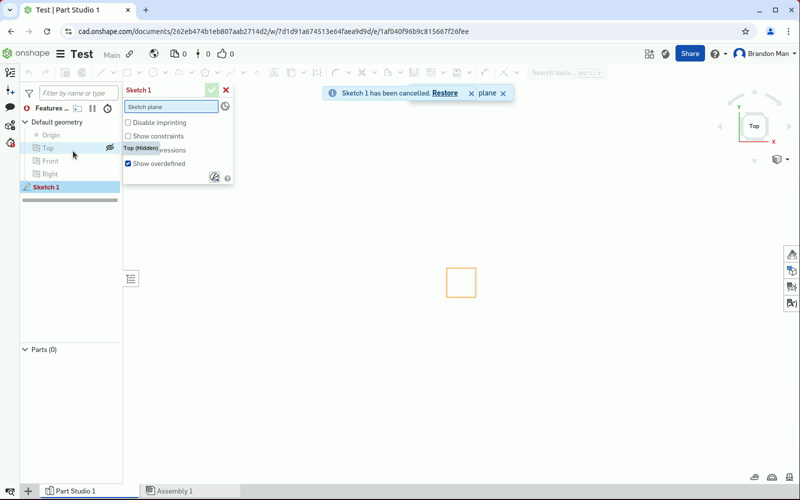
click(73, 150)
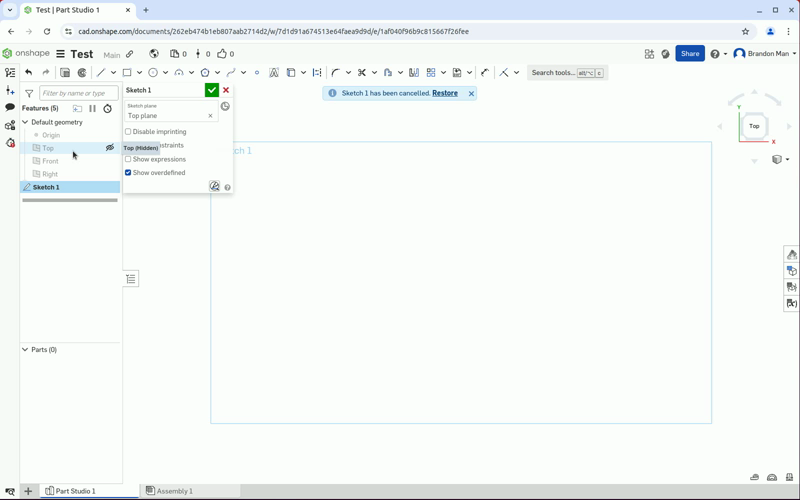
mouse_move(73, 352)
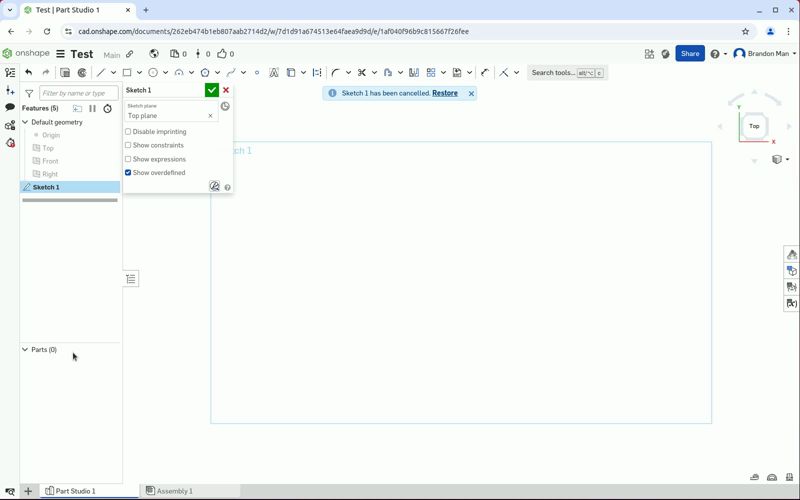
key(y)
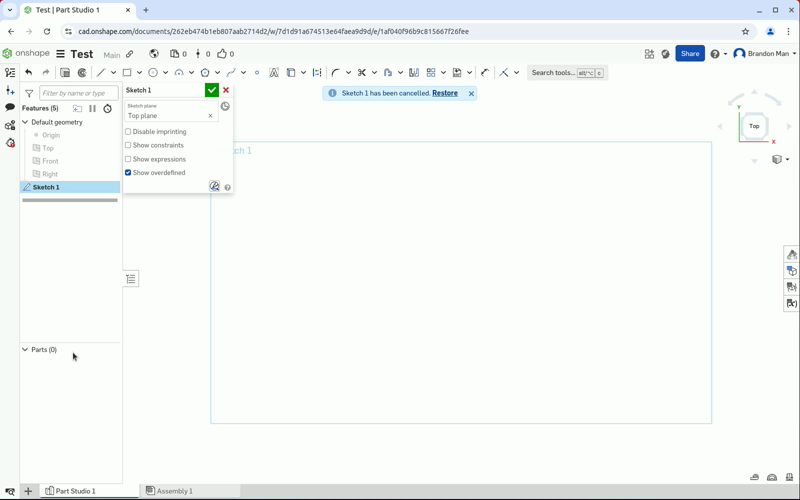
key(l)
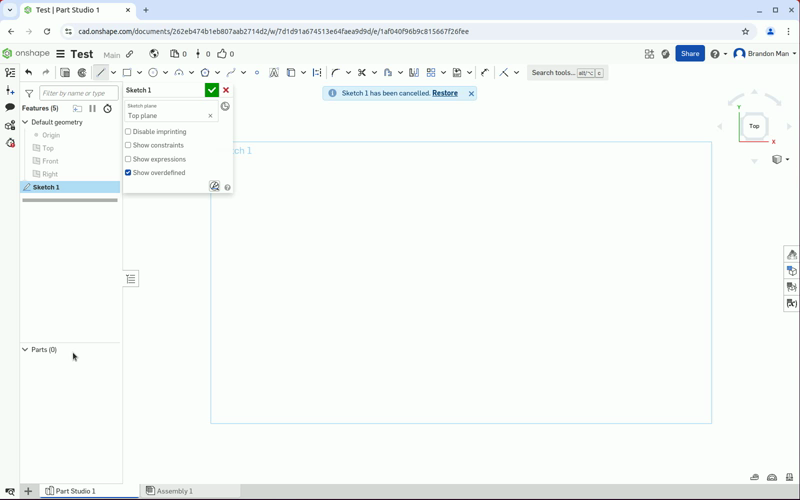
key_down(shift)
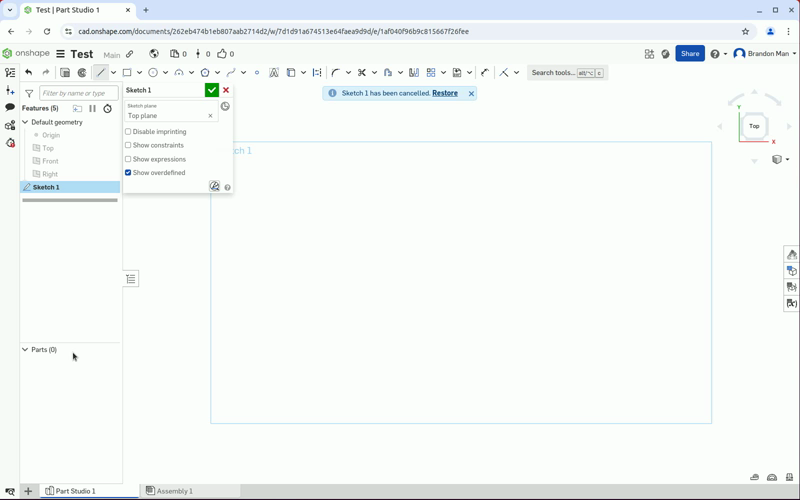
mouse_move(441, 301)
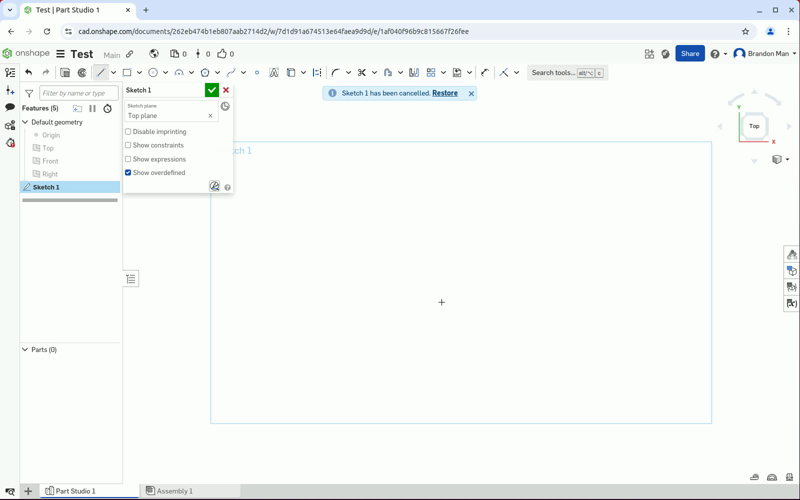
click(441, 301)
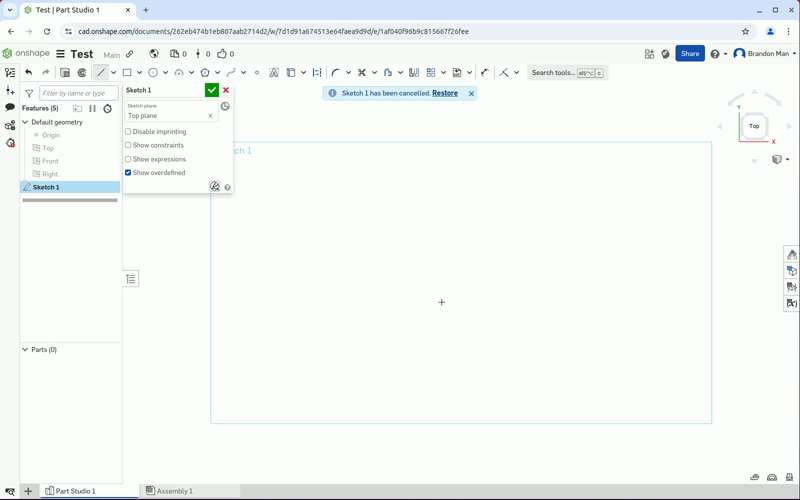
key_up(shift)
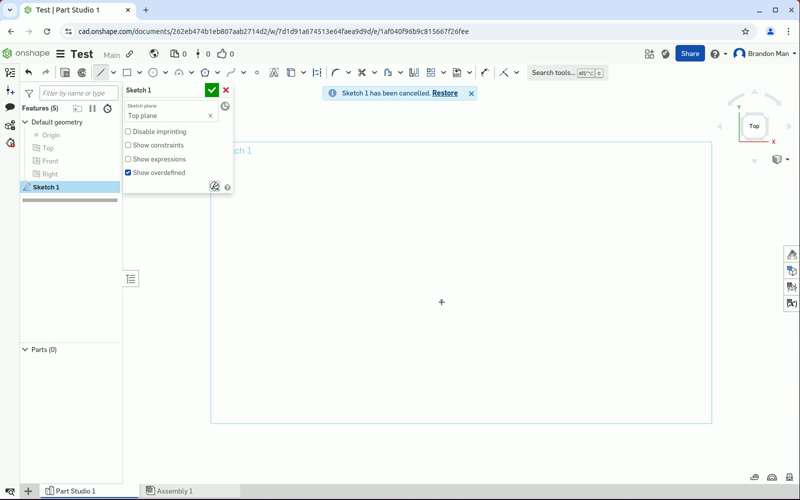
key_down(shift)
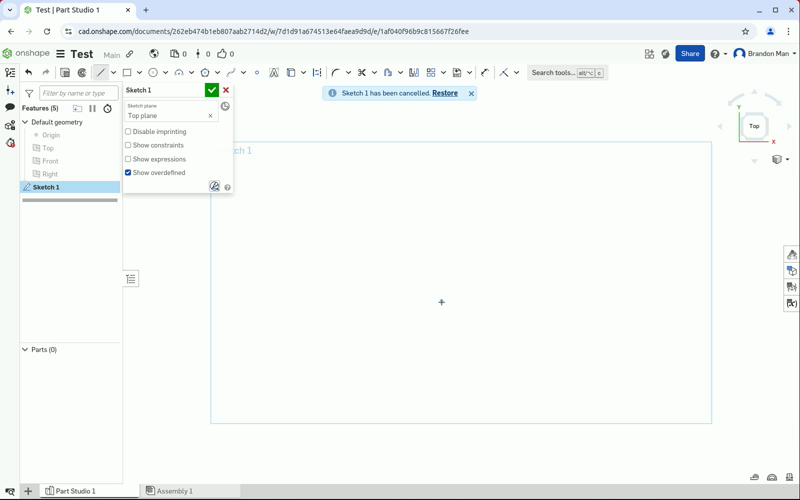
mouse_move(471, 301)
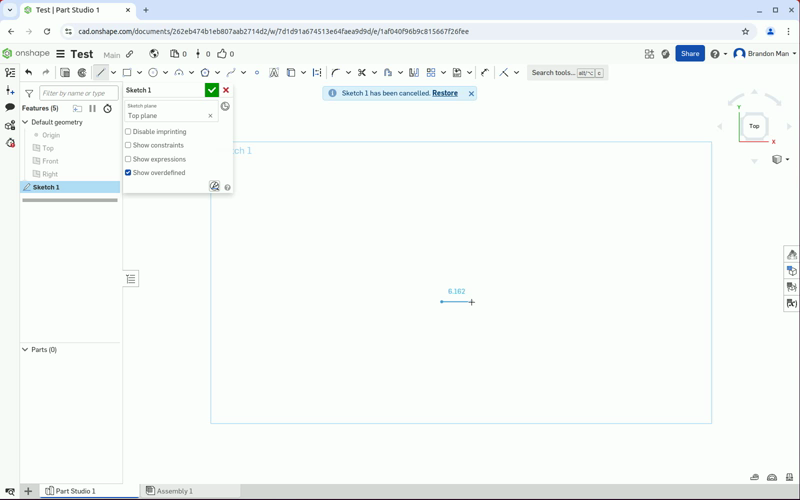
mouse_move(480, 301)
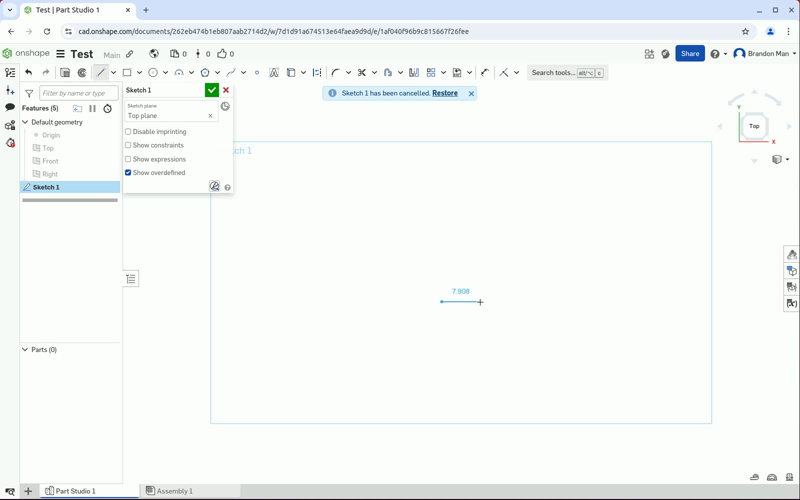
click(480, 301)
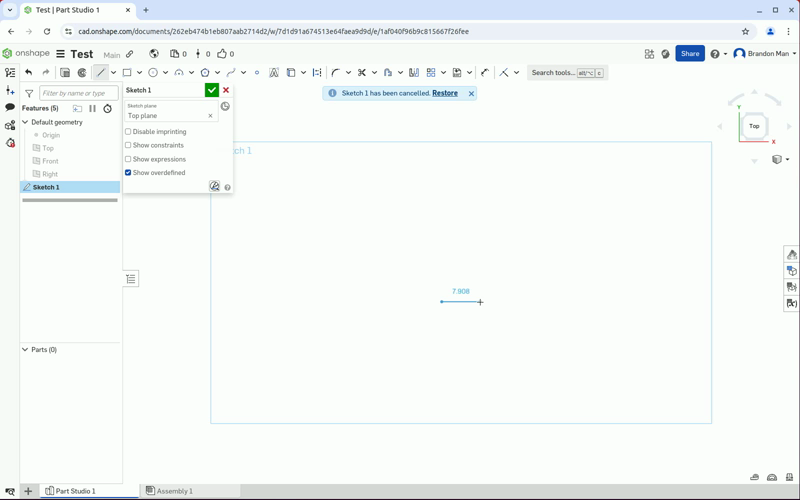
key_up(shift)
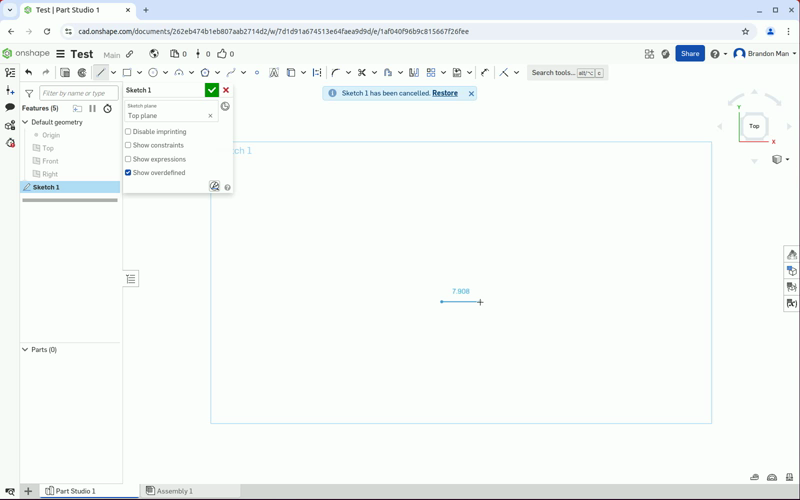
key_down(shift)
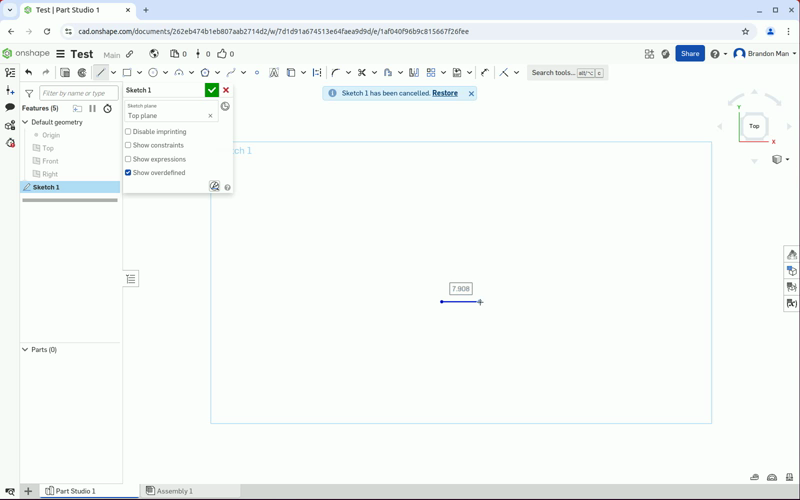
mouse_move(510, 301)
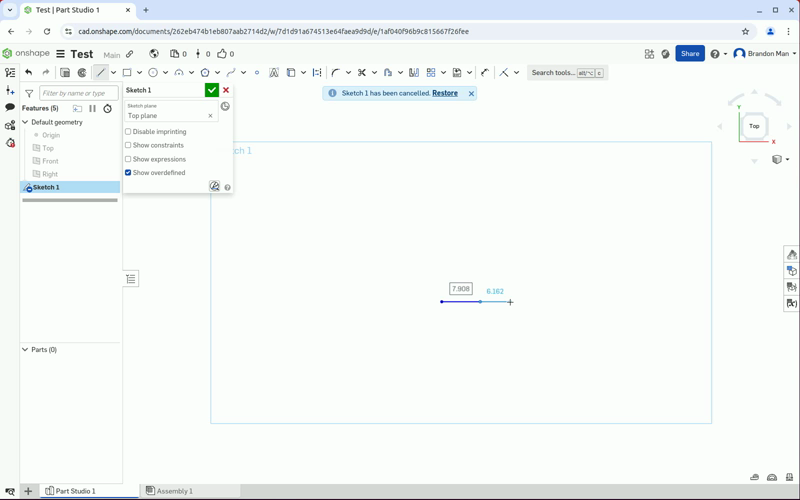
mouse_move(480, 263)
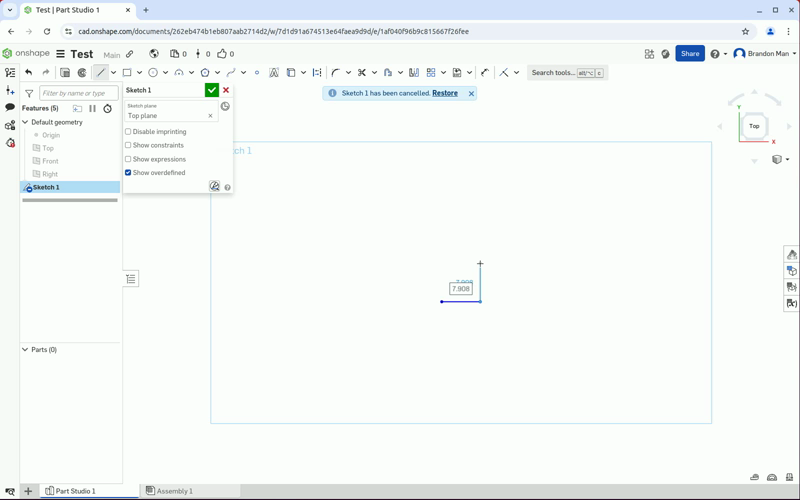
click(480, 263)
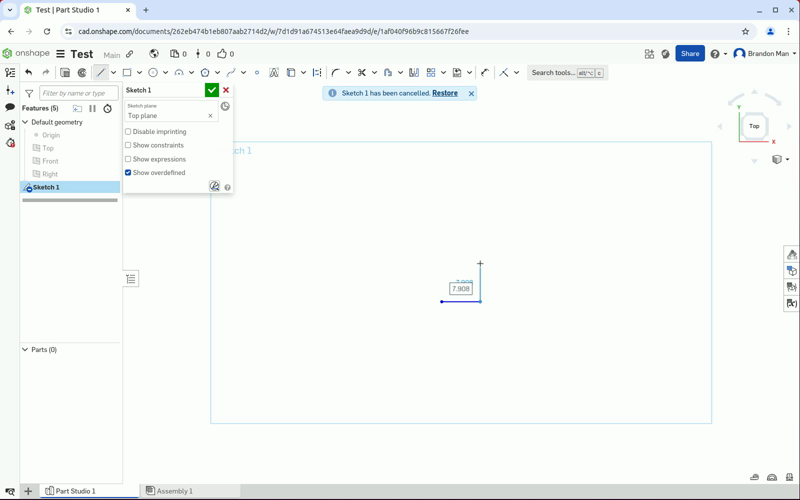
key_up(shift)
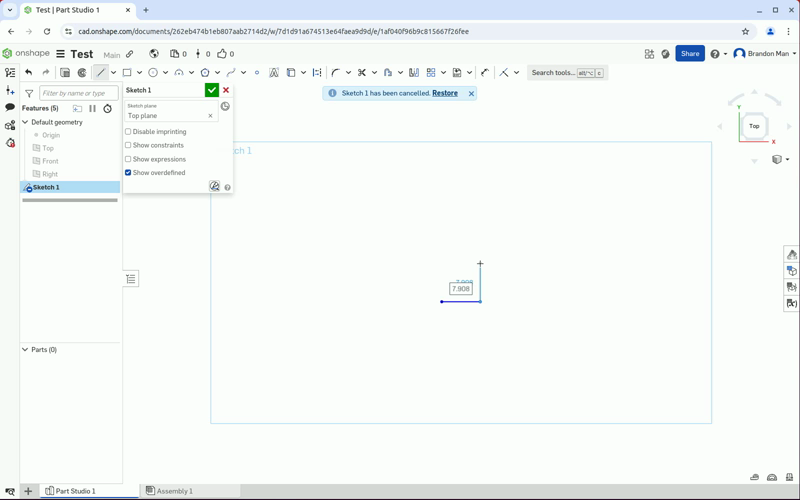
key_down(shift)
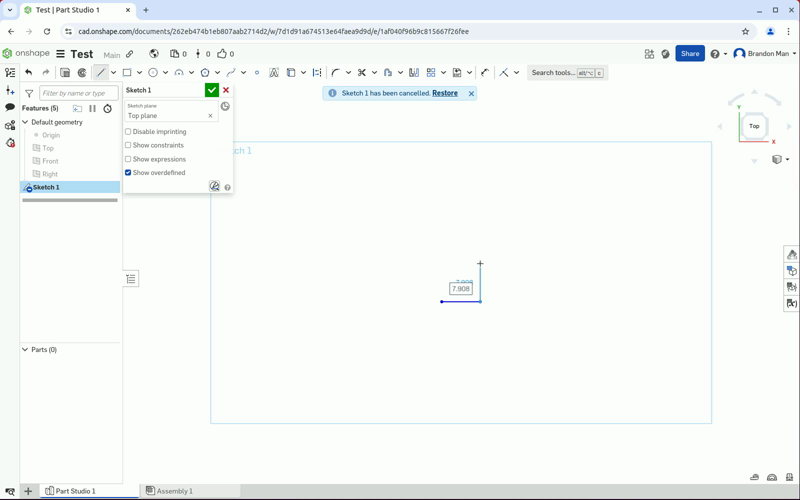
mouse_move(510, 263)
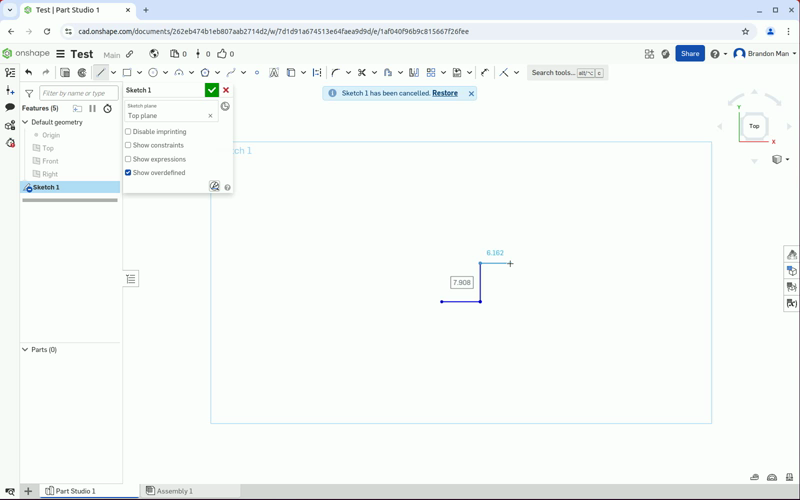
mouse_move(441, 263)
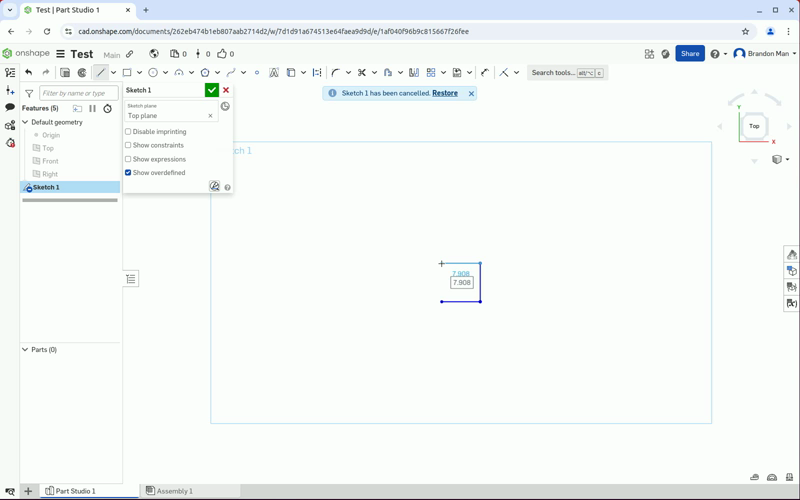
click(441, 263)
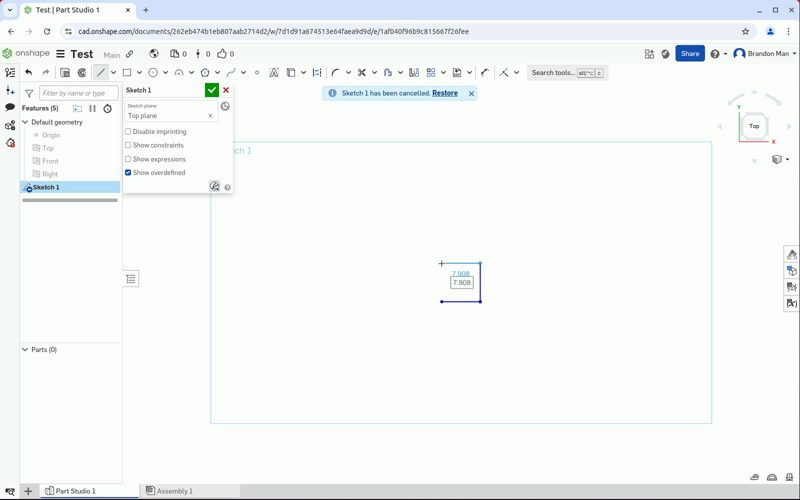
key_up(shift)
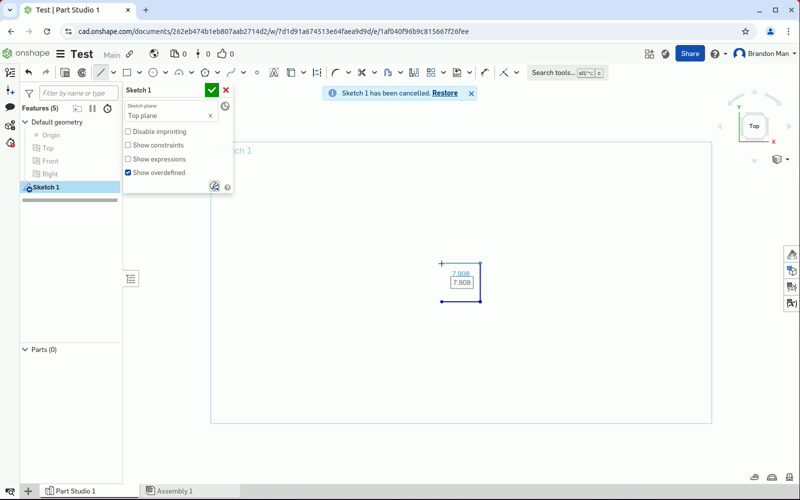
mouse_move(471, 263)
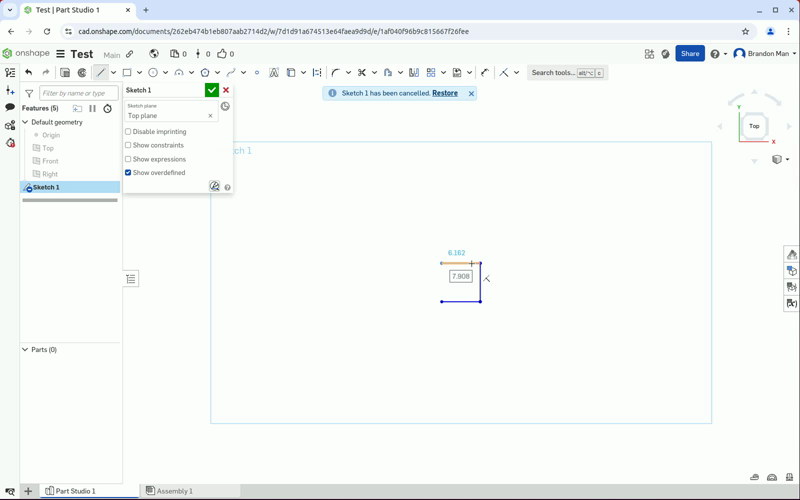
key_down(shift)
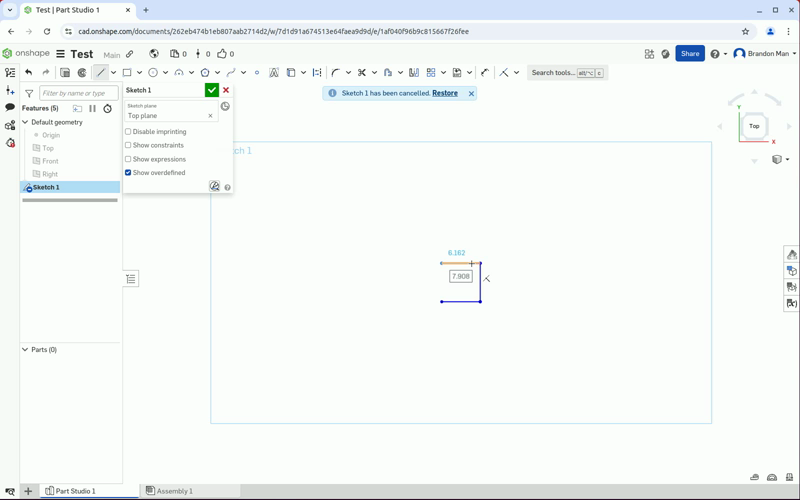
mouse_move(441, 301)
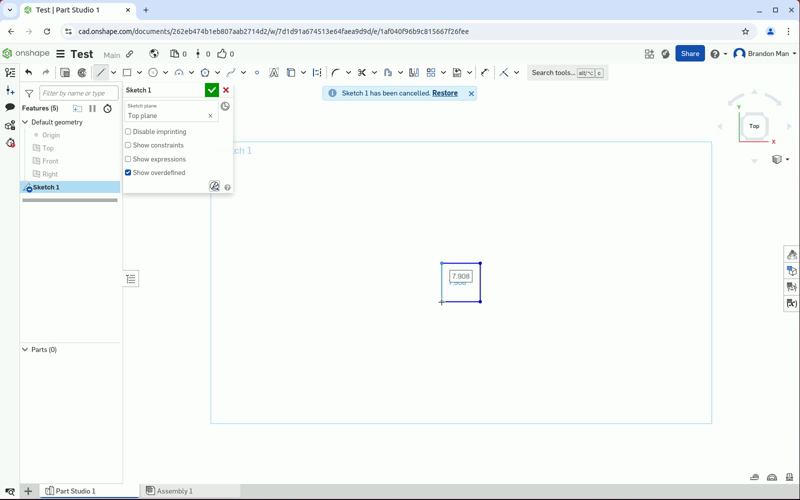
key_up(shift)
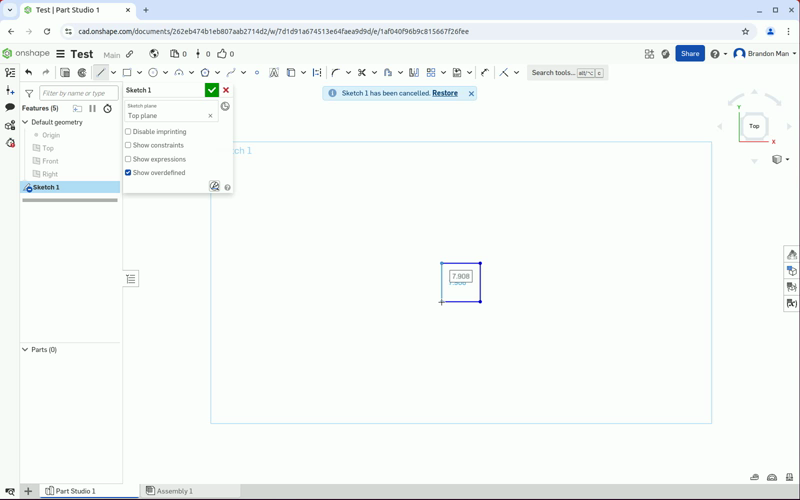
click(441, 301)
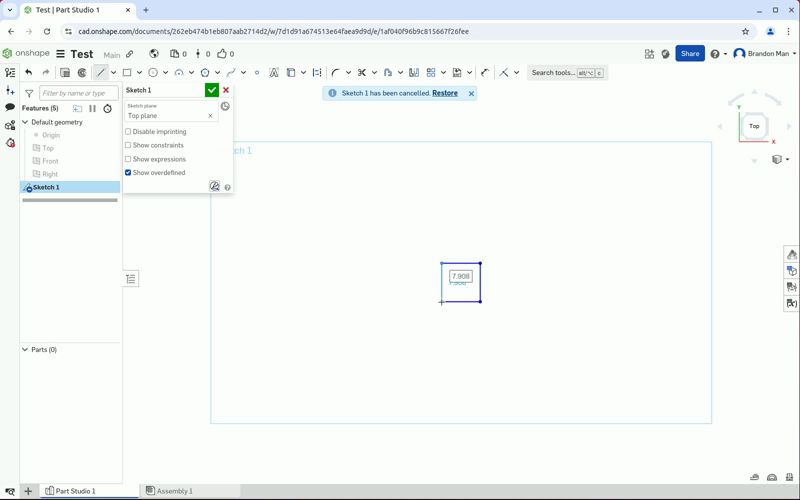
key(esc)
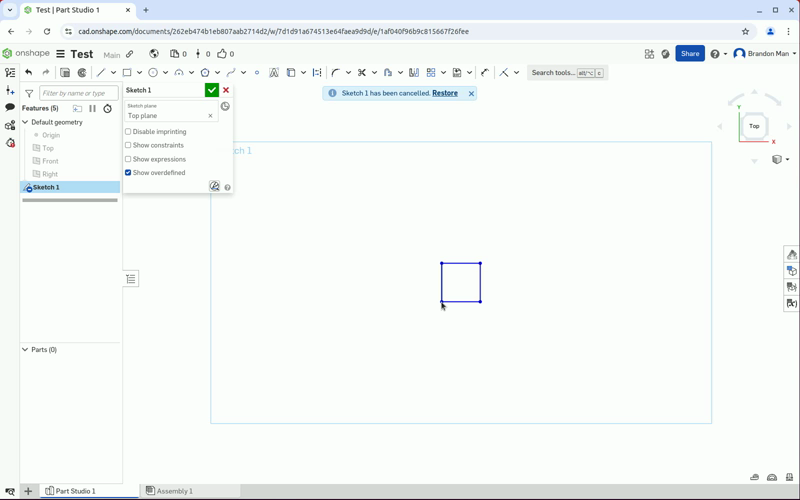
mouse_move(450, 264)
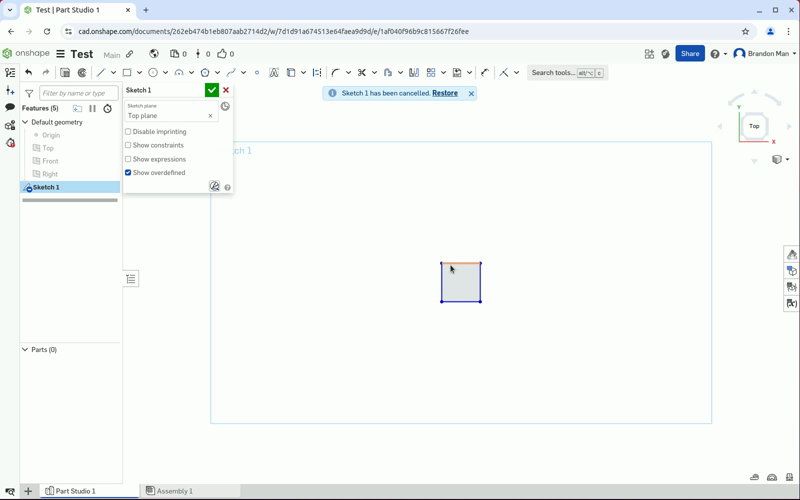
scroll(6)
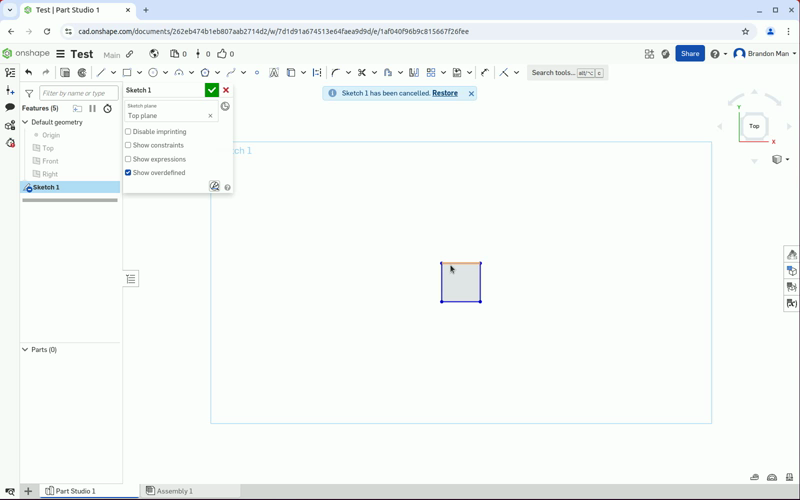
scroll(6)
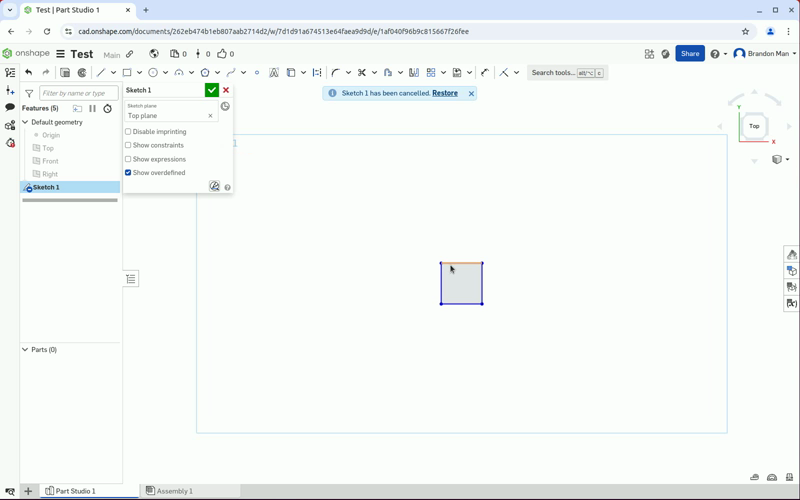
scroll(6)
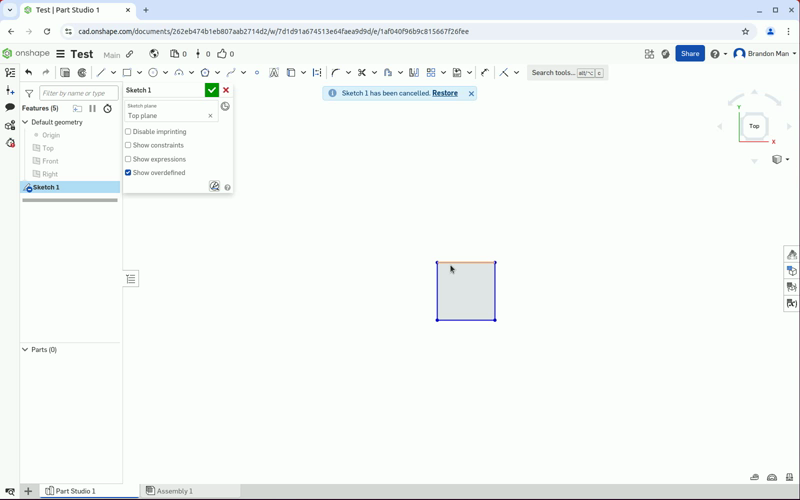
scroll(6)
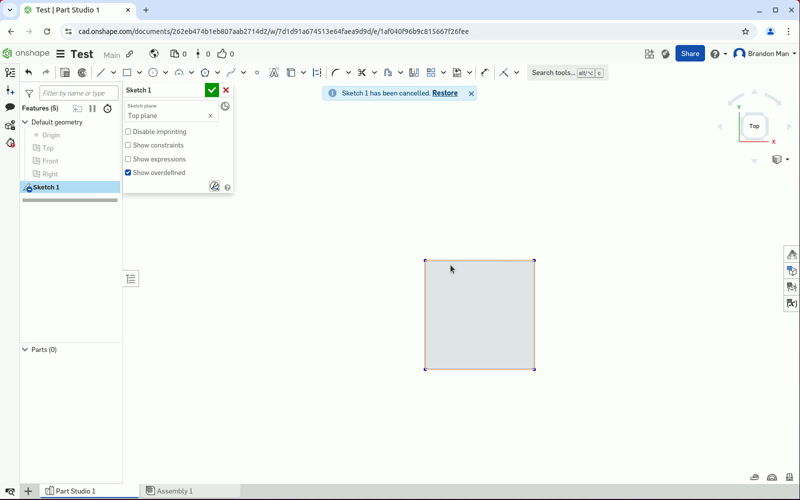
scroll(6)
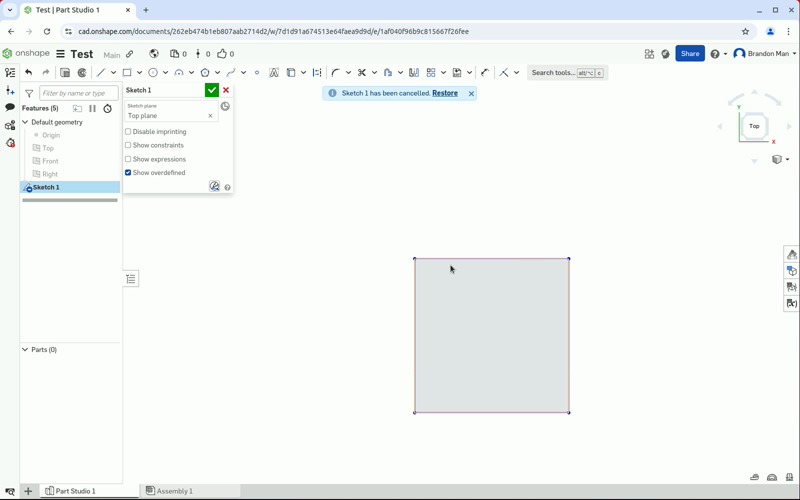
scroll(6)
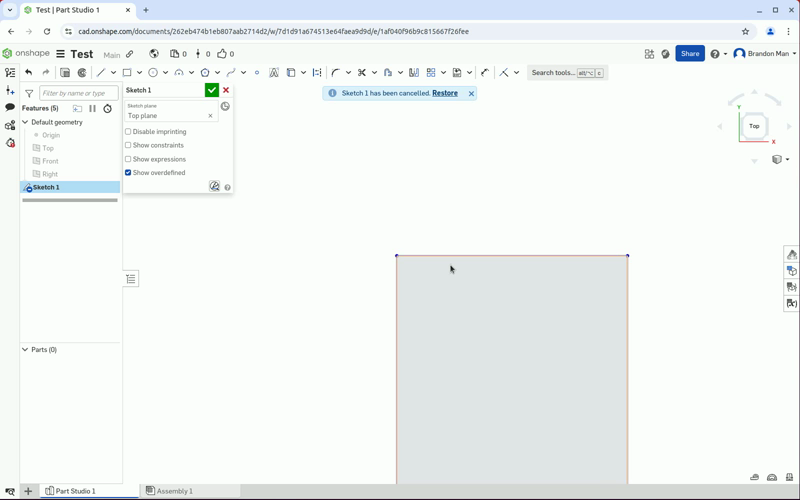
scroll(6)
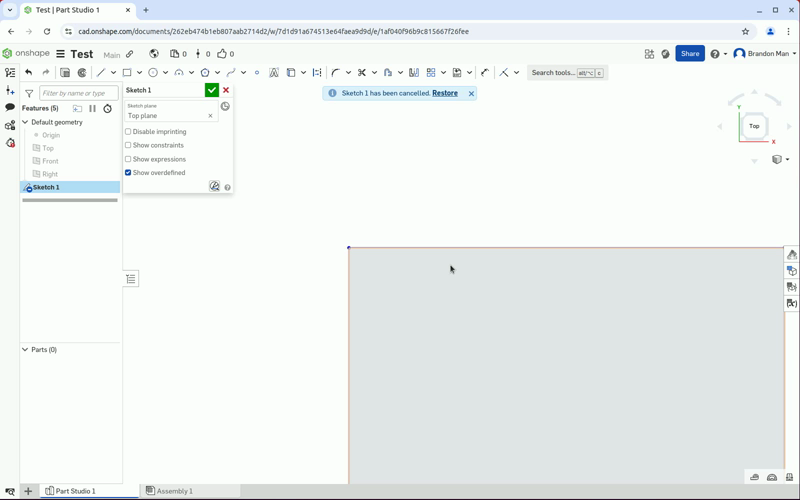
click(450, 264)
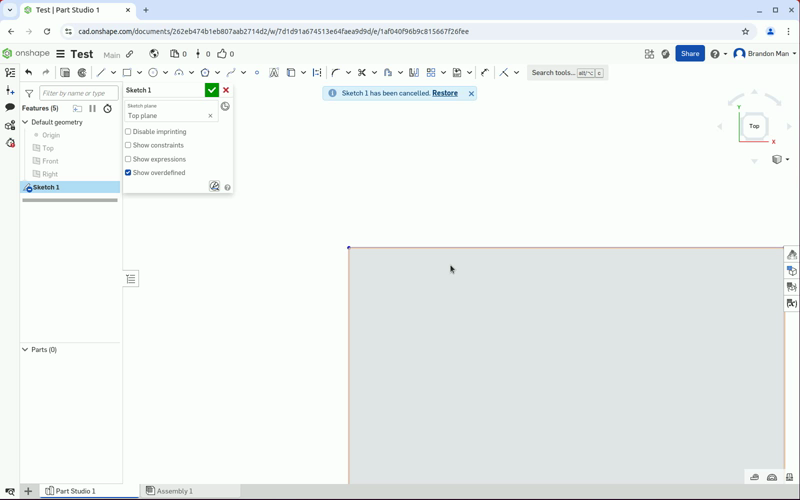
scroll(-6)
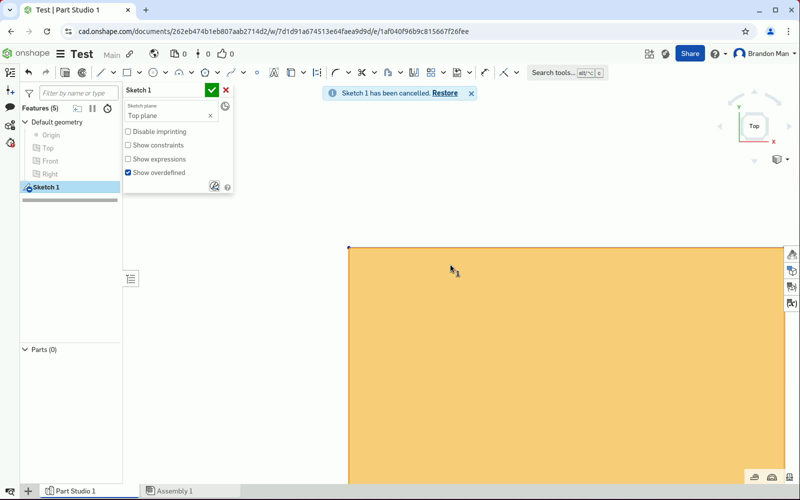
scroll(-6)
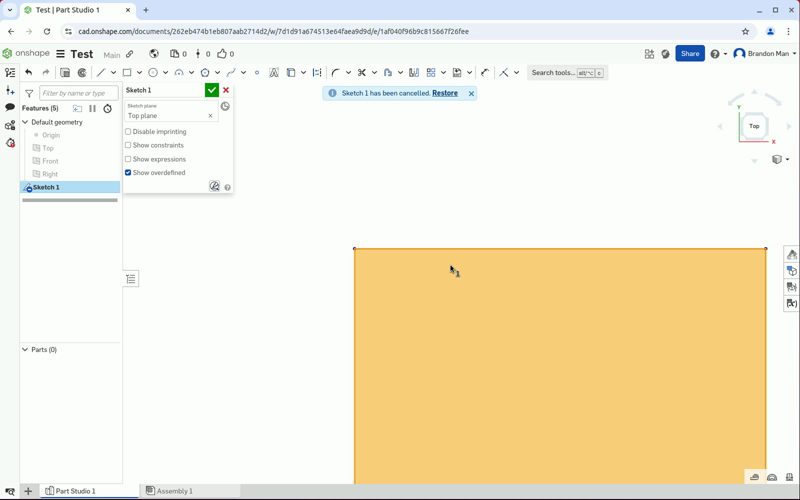
scroll(-6)
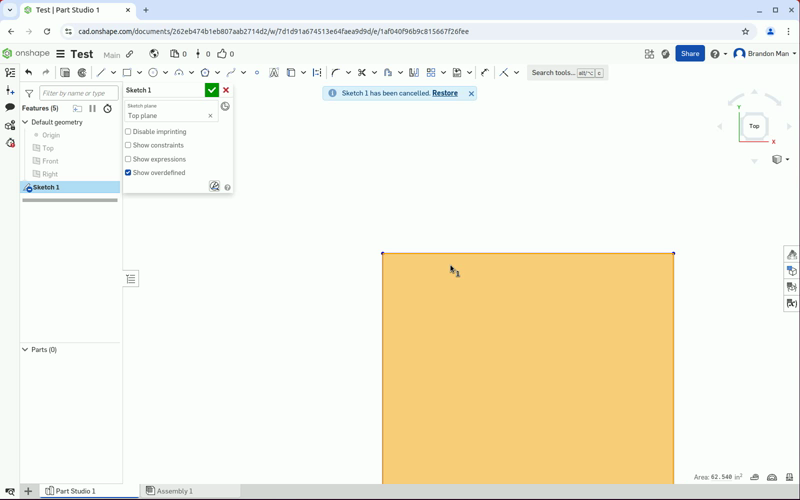
scroll(-6)
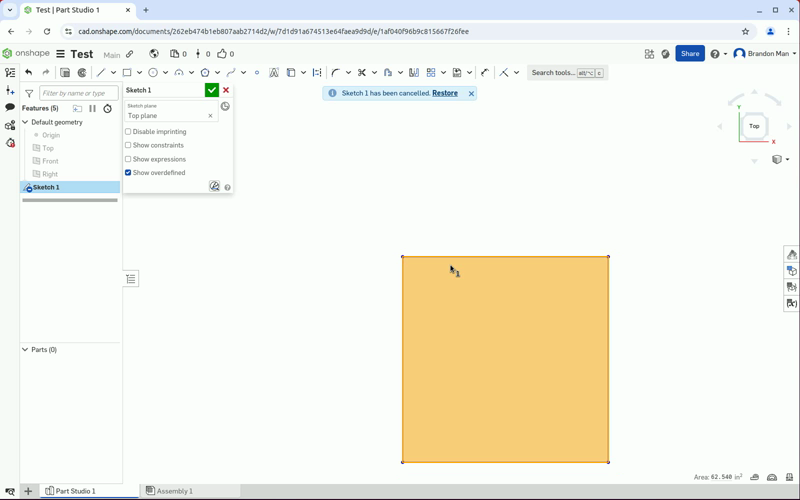
scroll(-6)
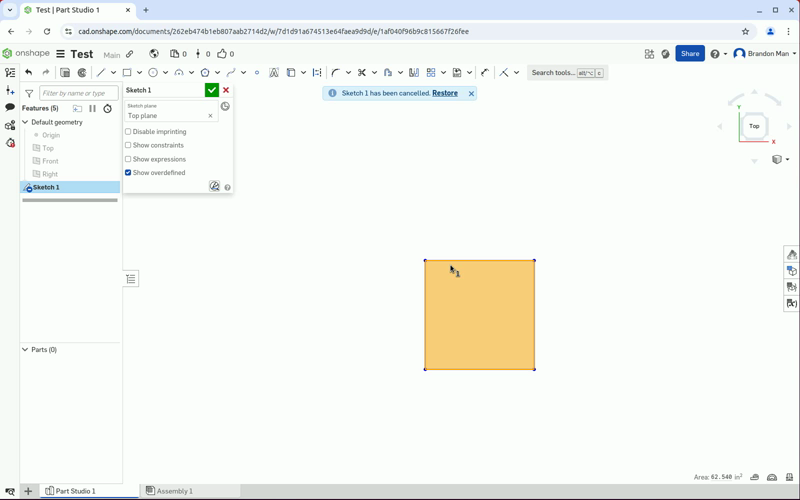
scroll(-6)
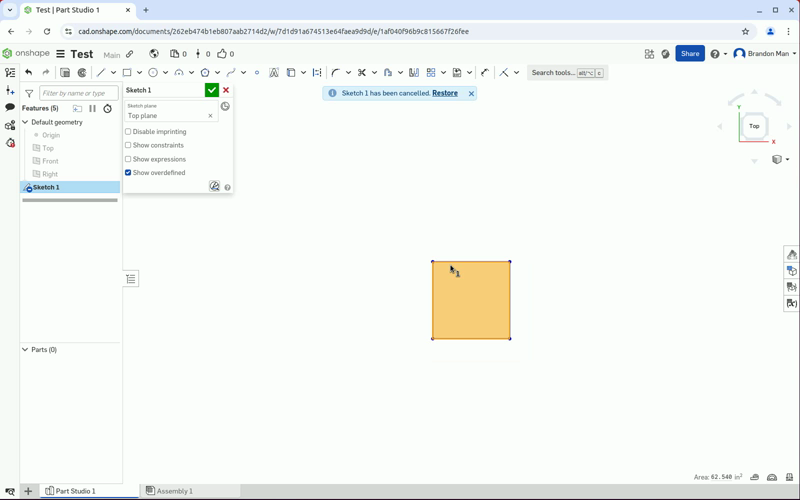
scroll(-6)
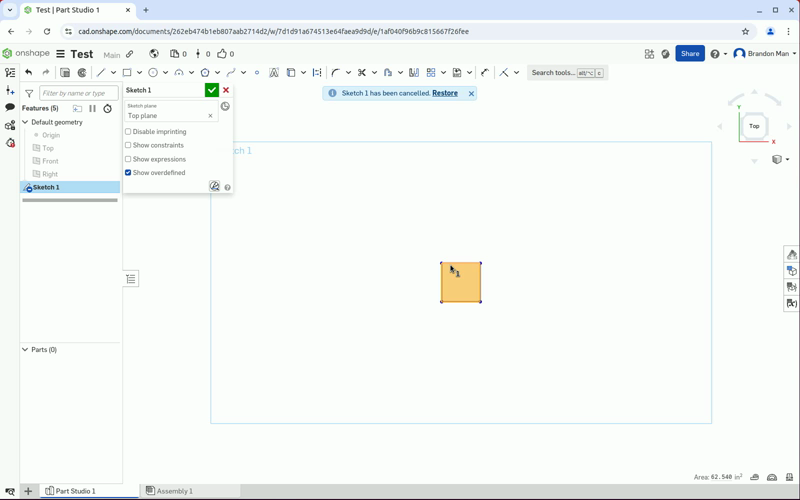
mouse_move(73, 352)
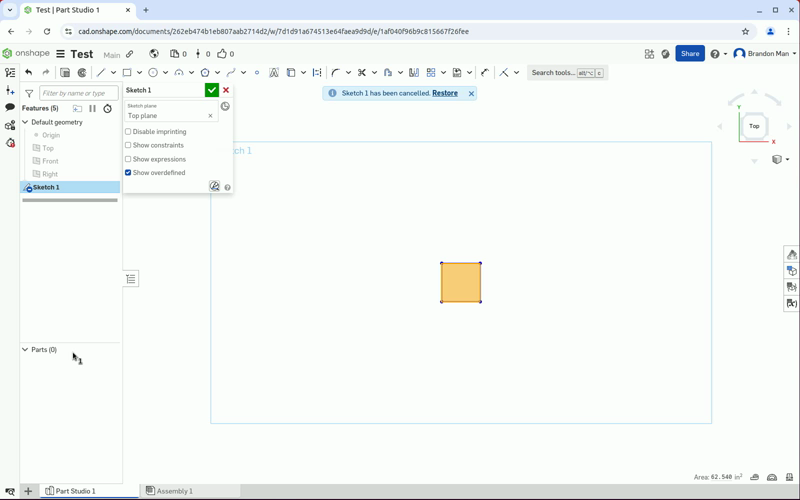
key(shift+y)
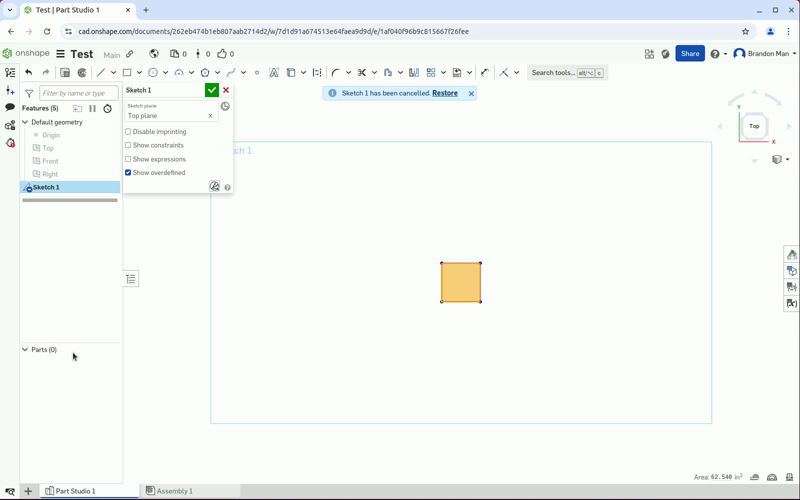
key(shift+e)
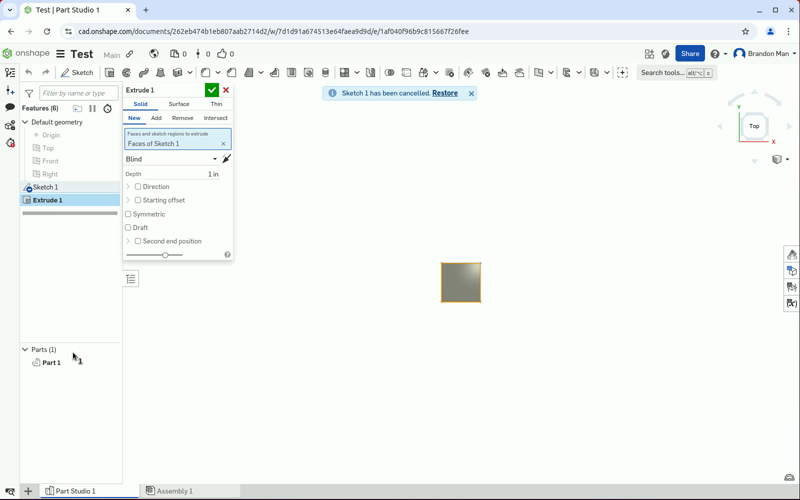
mouse_move(143, 106)
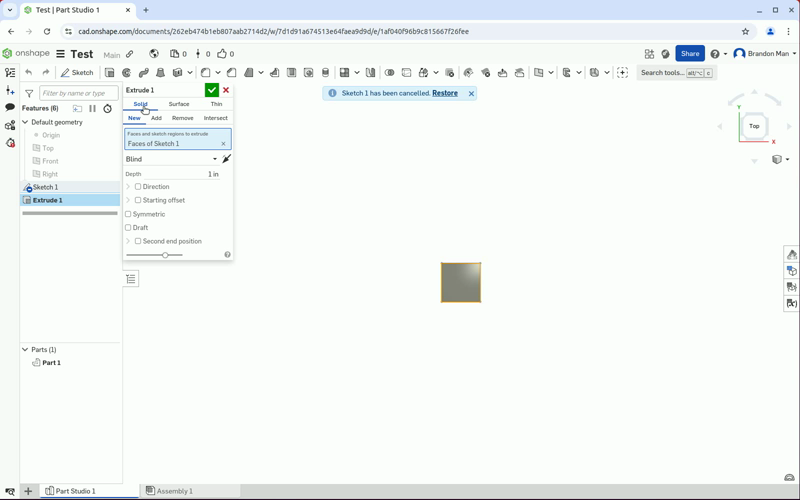
click(143, 106)
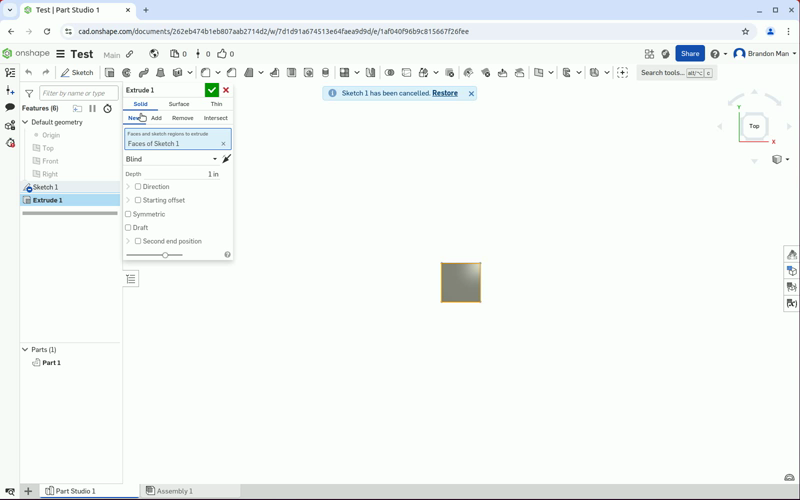
mouse_move(137, 120)
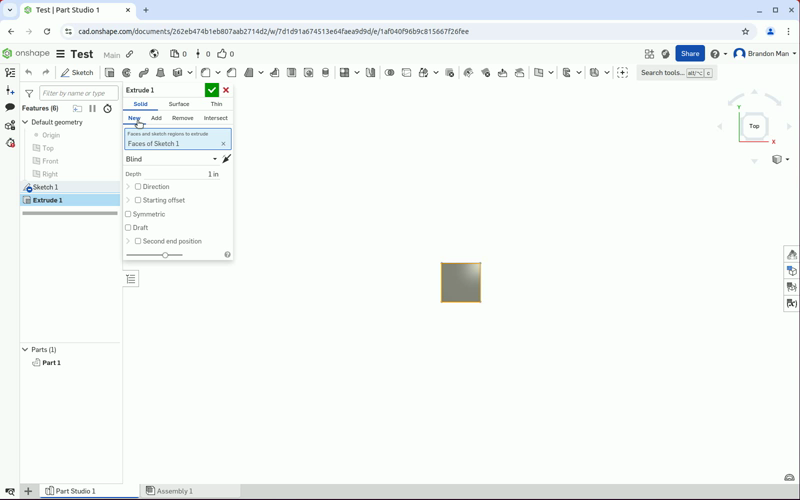
click(137, 120)
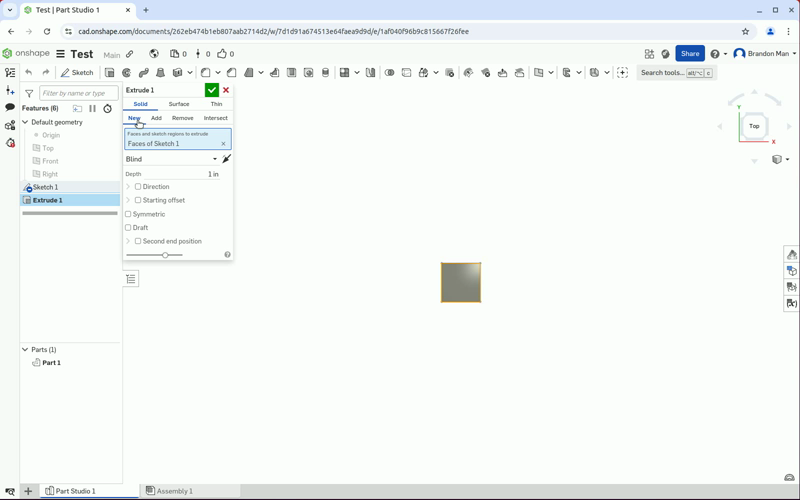
key(tab, 4)
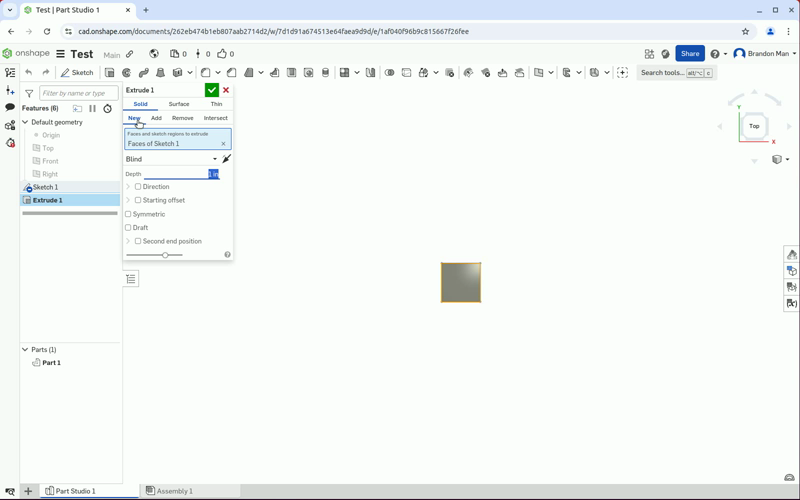
text(7.703)
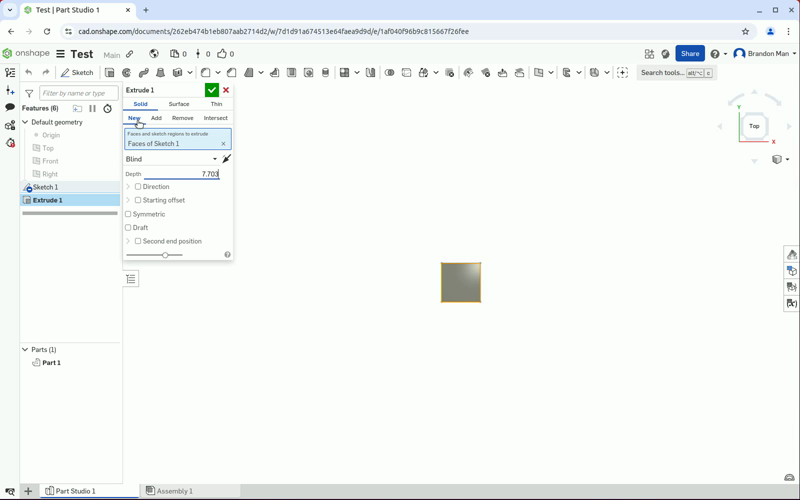
key(enter)
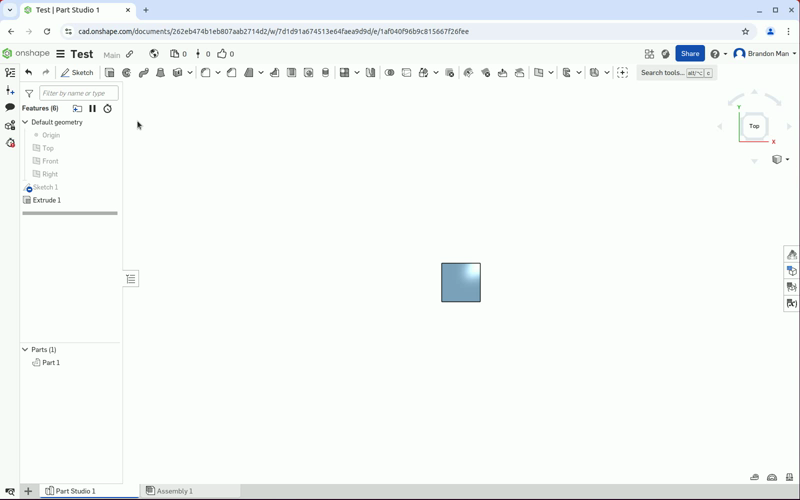
key(shift+h)
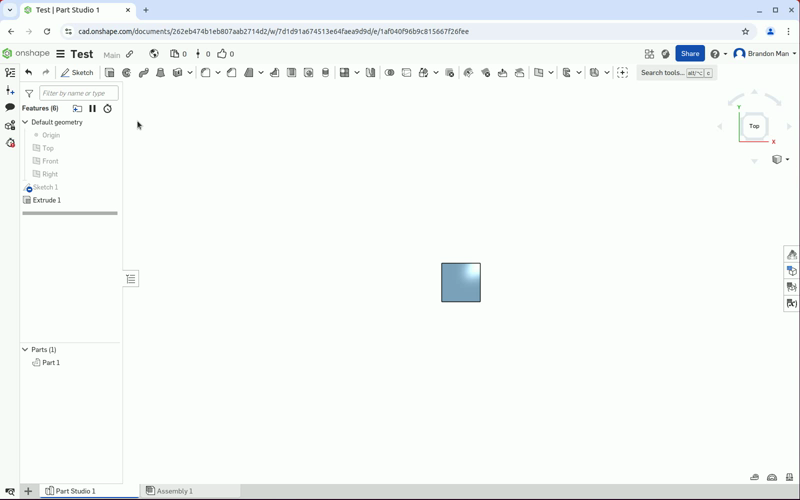
key(shift+h)
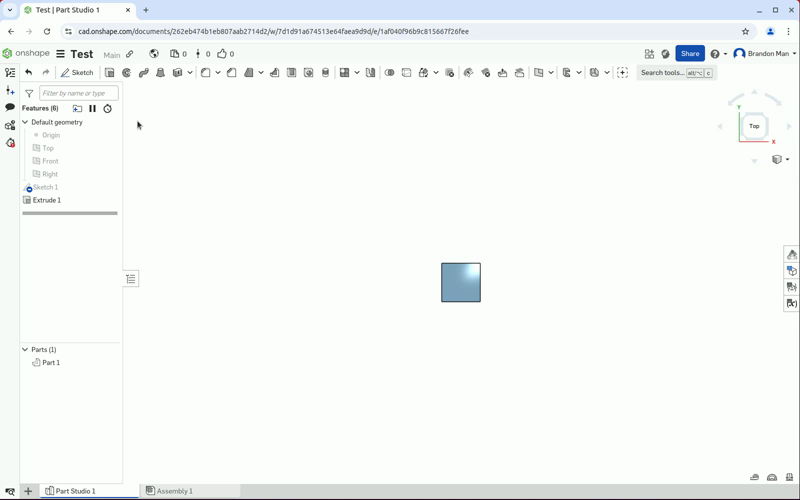
mouse_move(73, 189)
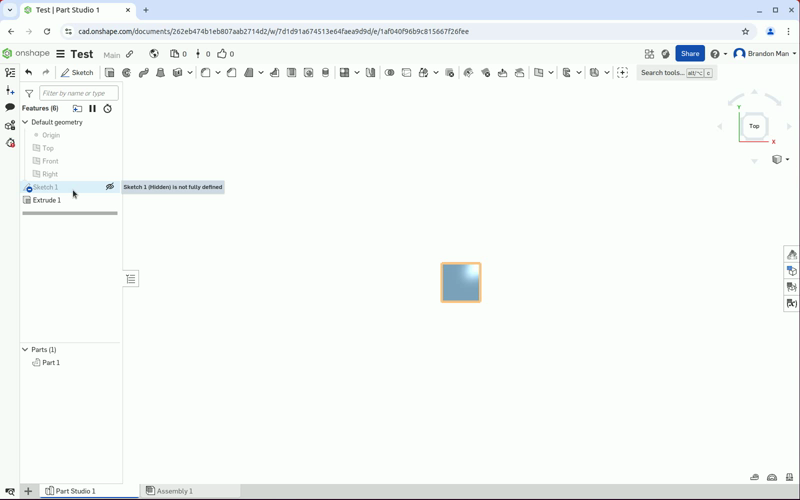
click(73, 189)
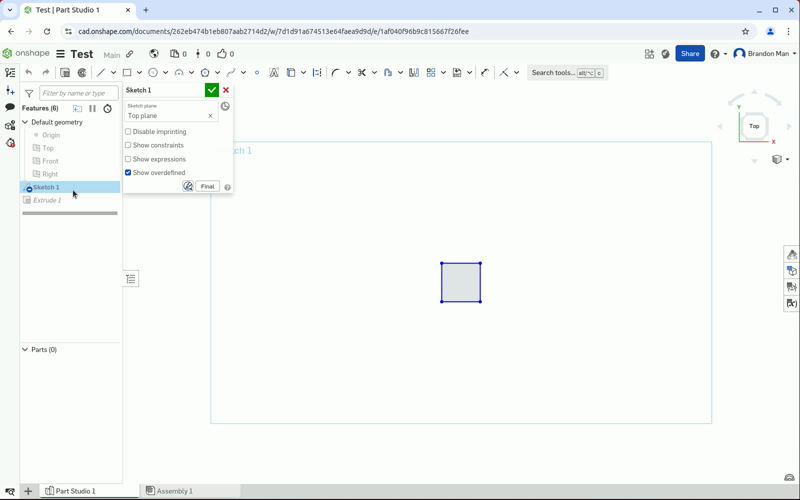
mouse_move(229, 92)
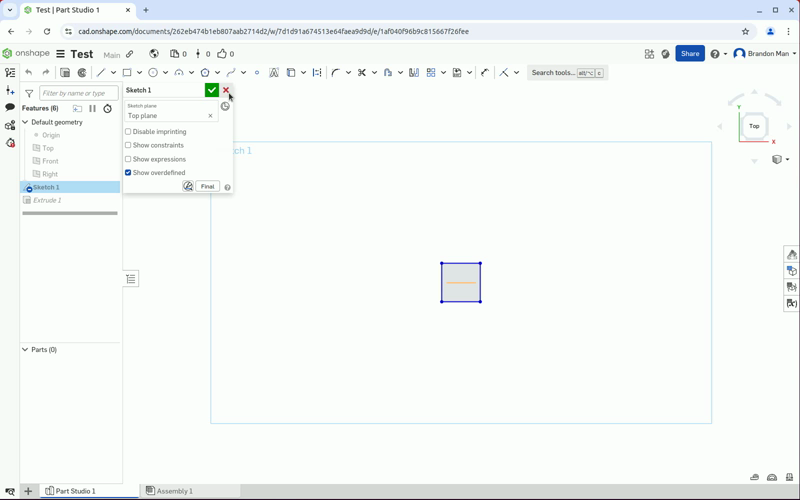
click(229, 92)
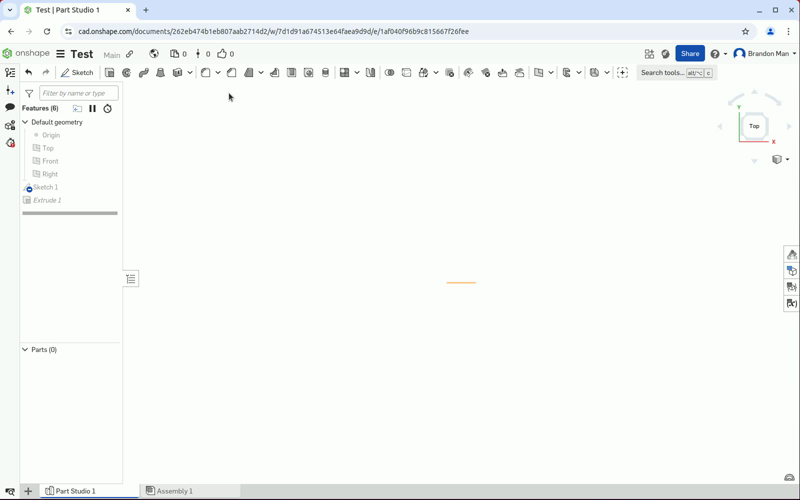
mouse_move(541, 75)
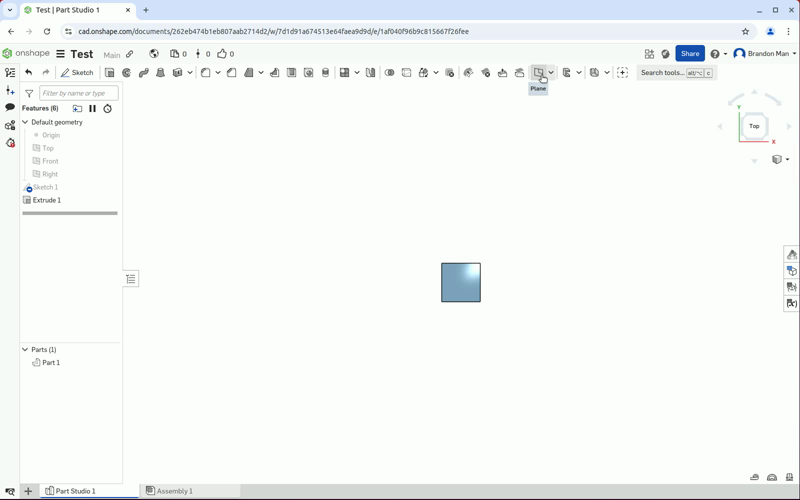
click(541, 75)
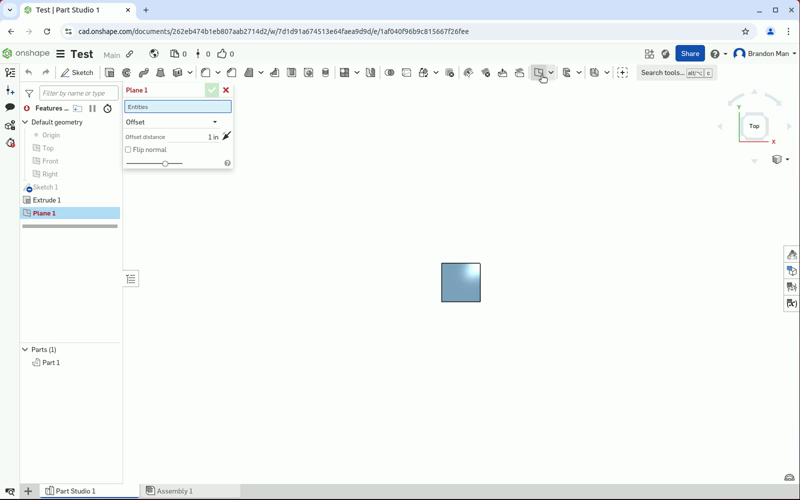
mouse_move(73, 150)
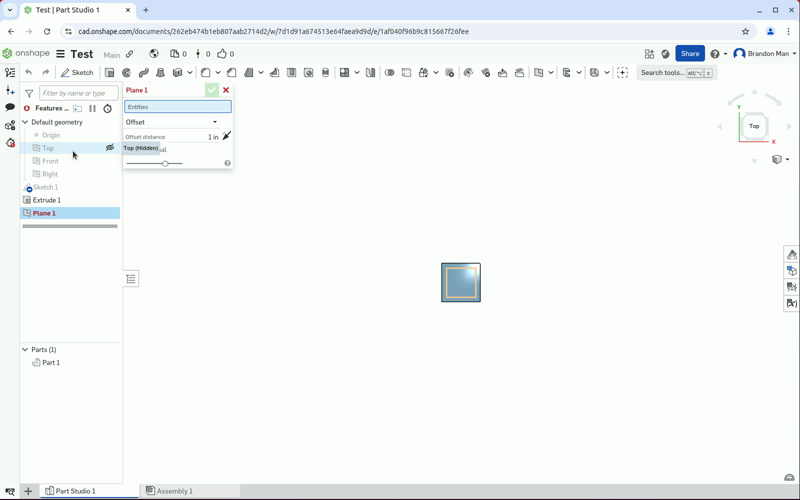
click(73, 150)
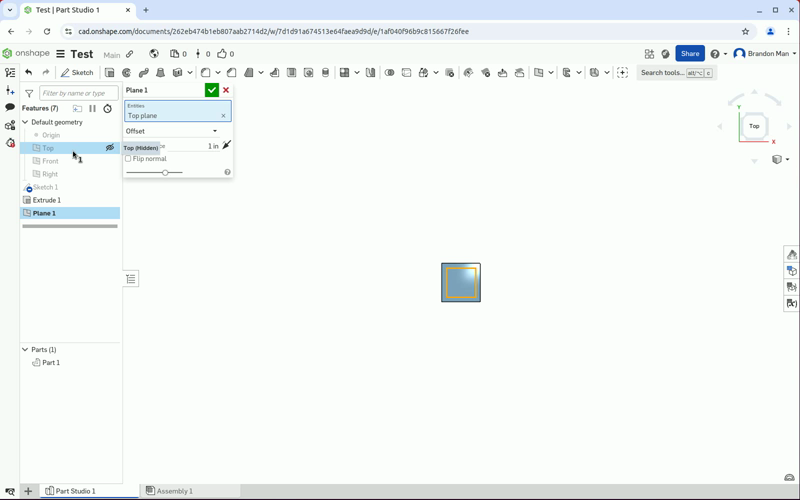
key(tab, 2)
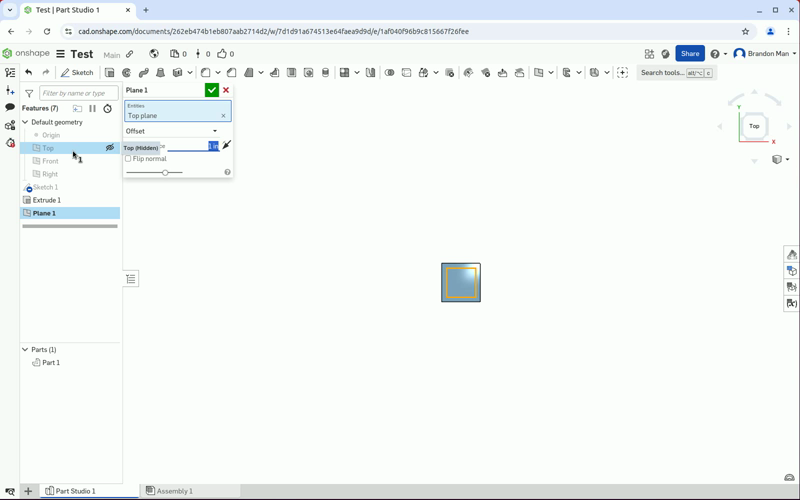
text(7.703)
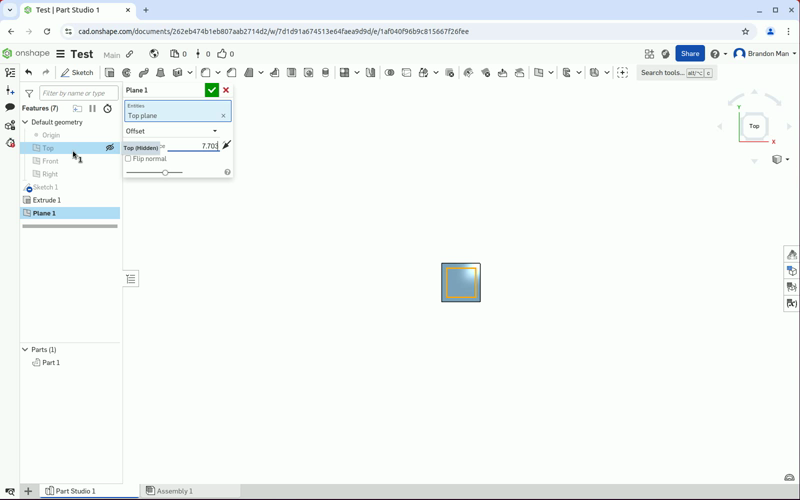
key(enter, 2)
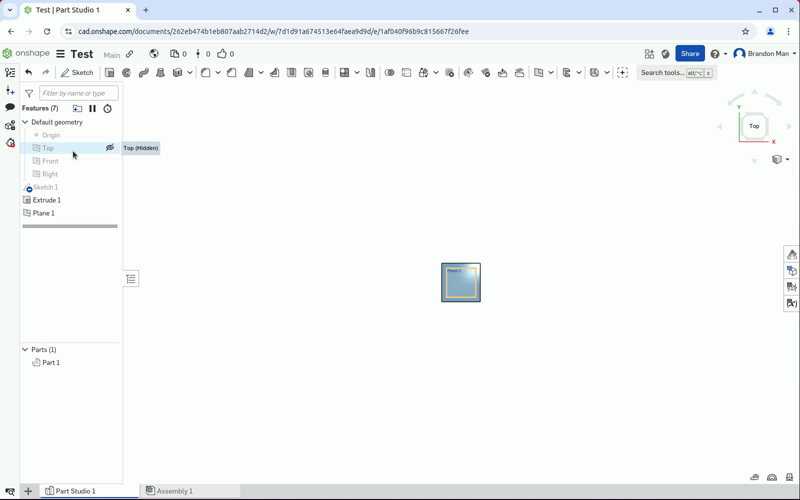
key(shift+s)
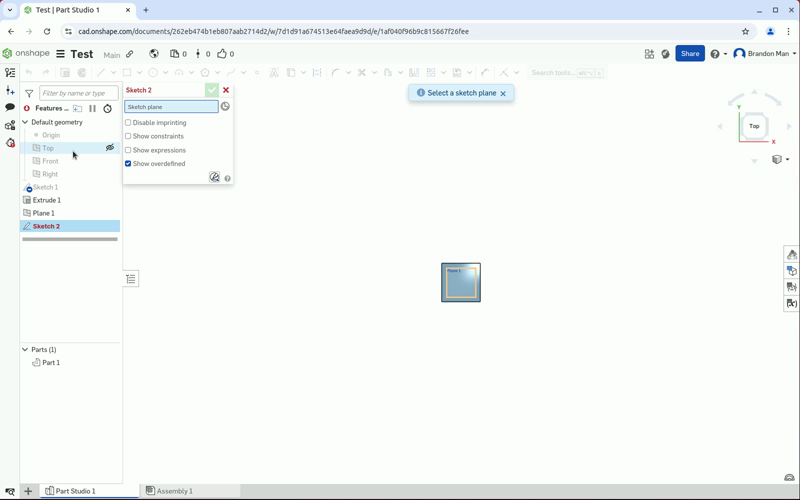
mouse_move(73, 215)
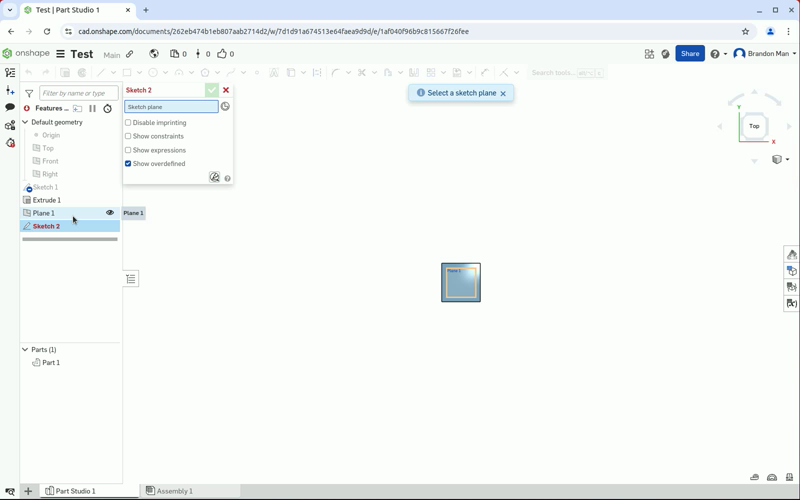
click(73, 215)
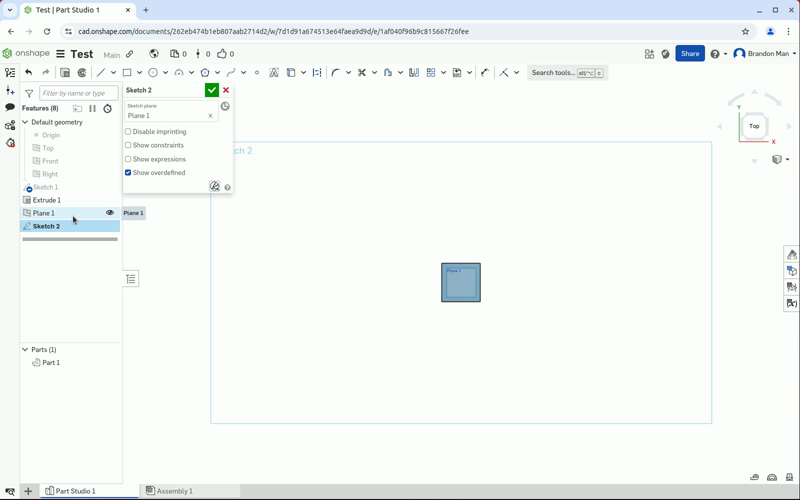
mouse_move(73, 352)
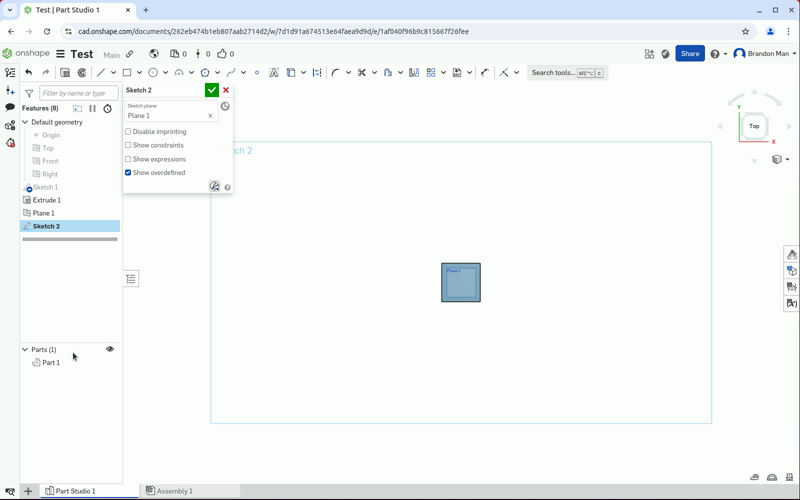
key(y)
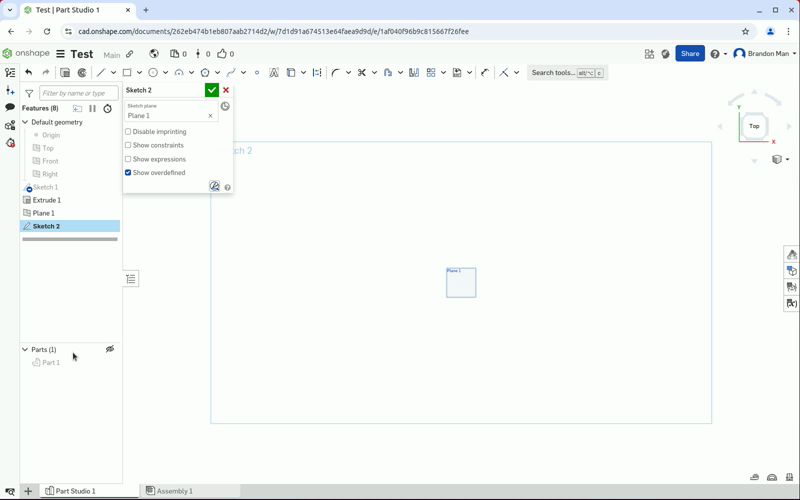
key(c)
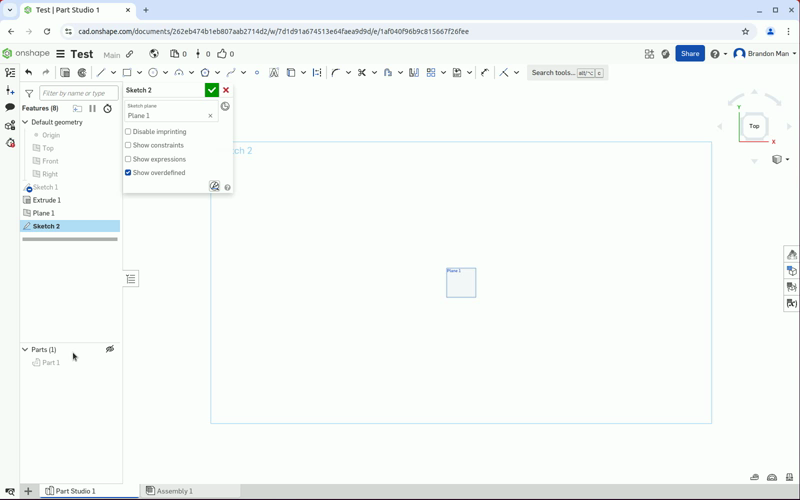
key_down(shift)
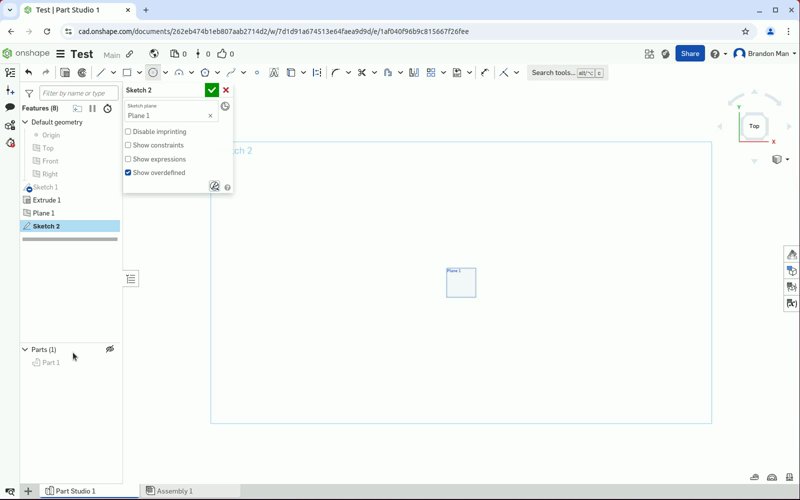
mouse_move(461, 282)
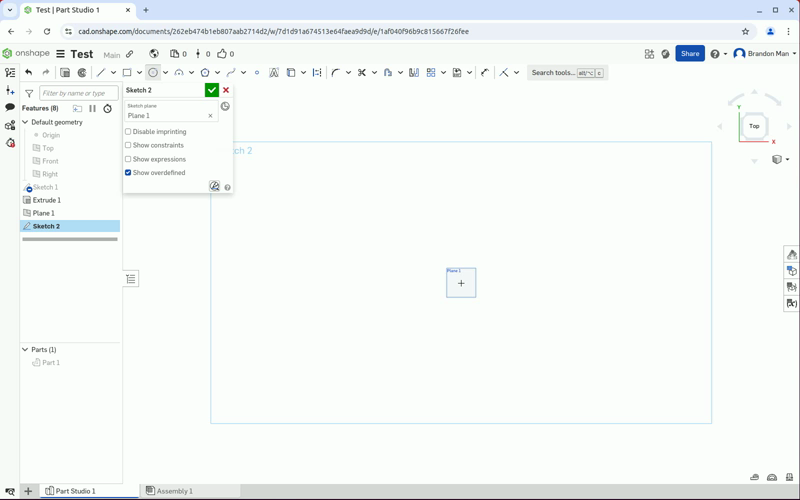
click(461, 282)
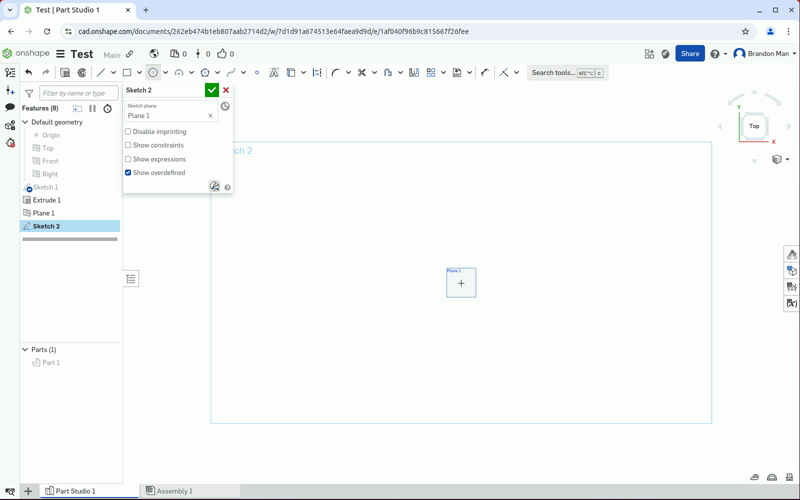
key_up(shift)
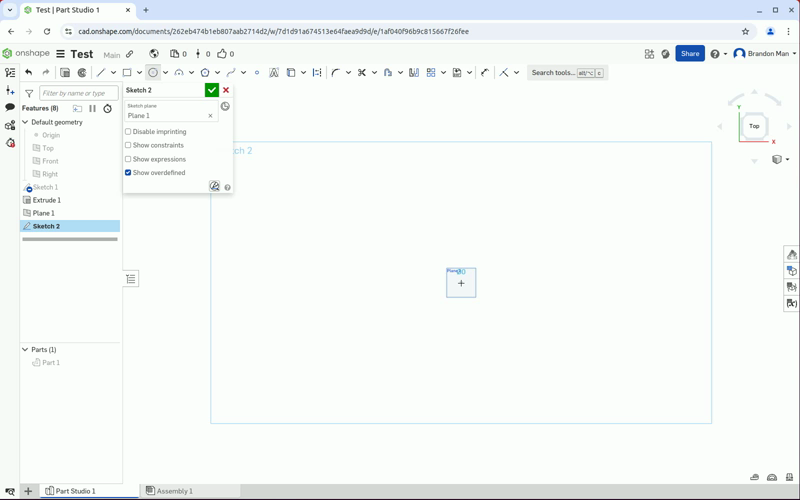
mouse_move(480, 282)
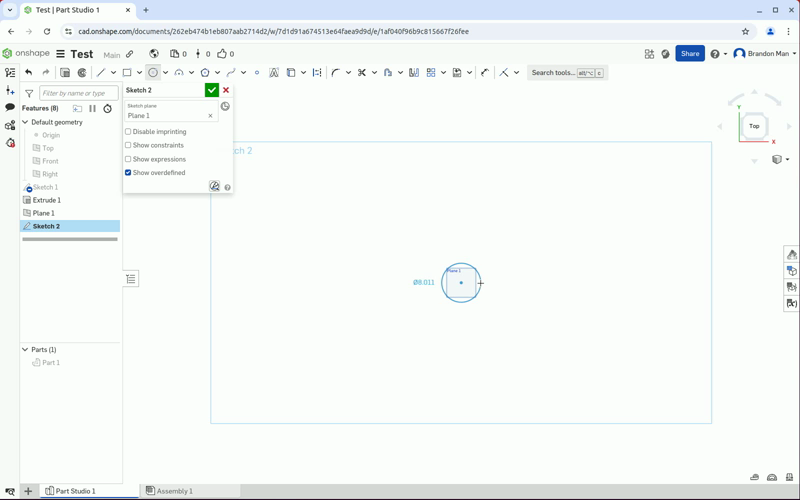
click(480, 282)
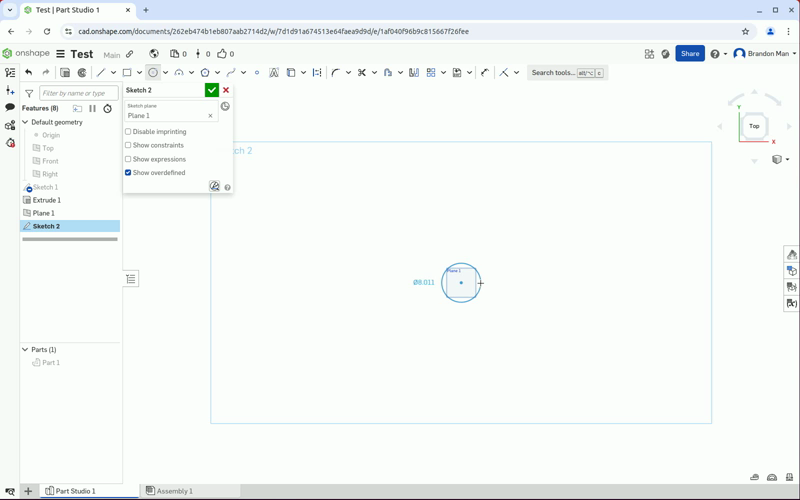
key(esc)
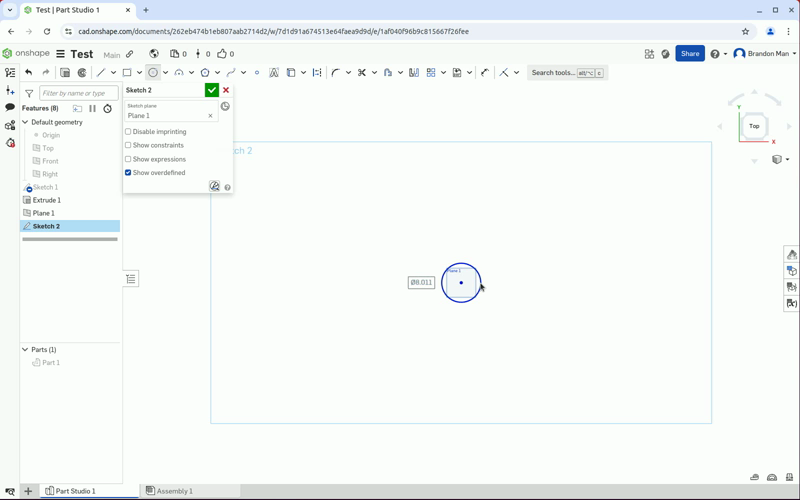
mouse_move(477, 280)
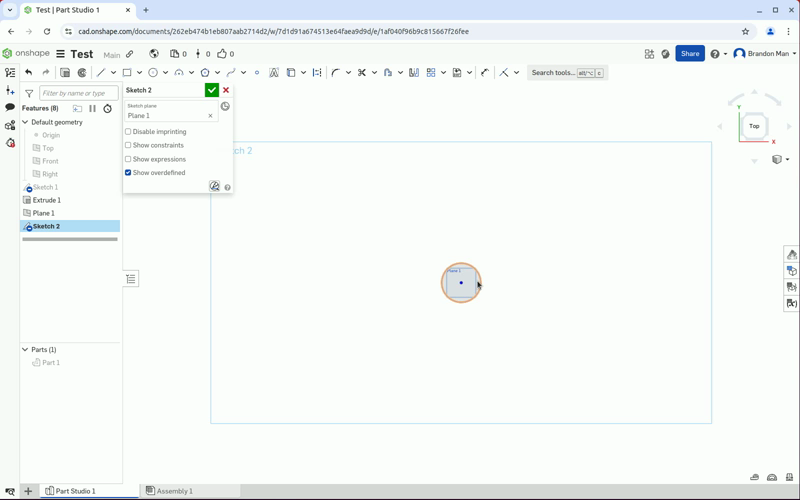
scroll(6)
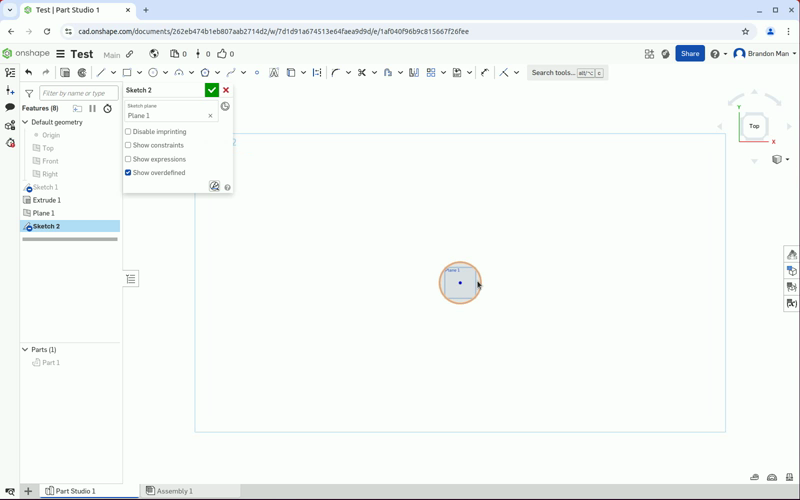
scroll(6)
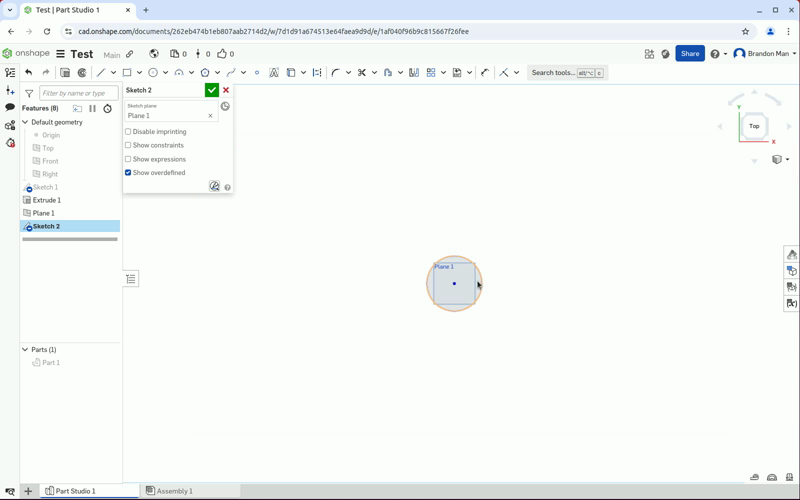
scroll(6)
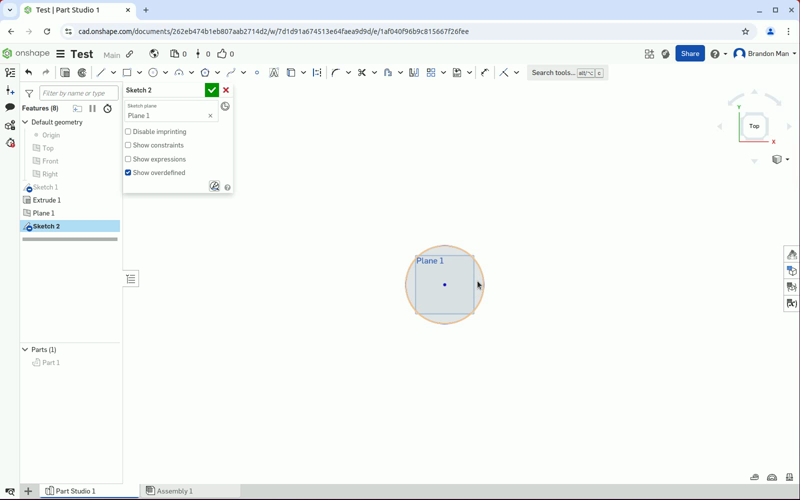
scroll(6)
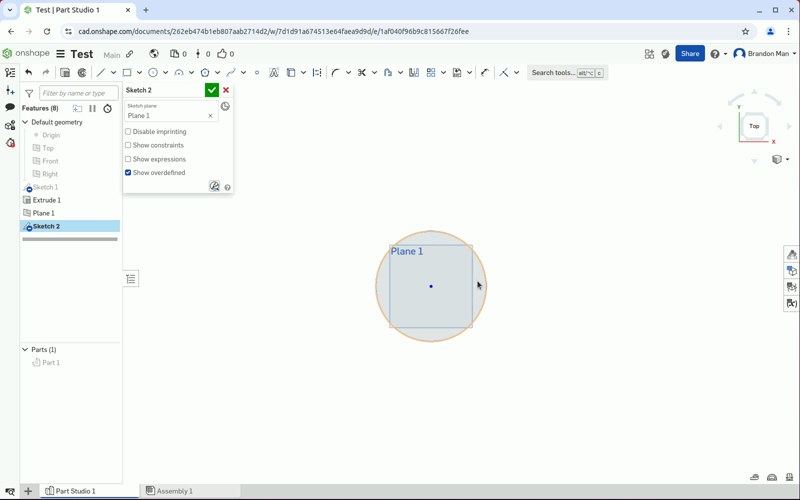
scroll(6)
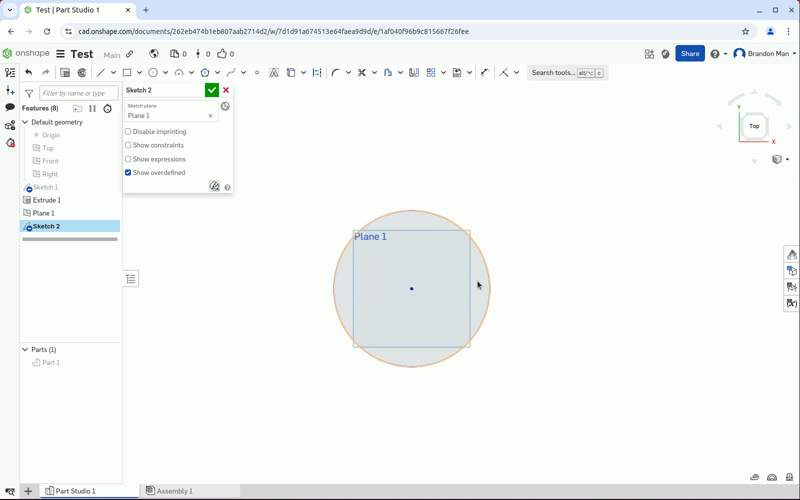
scroll(6)
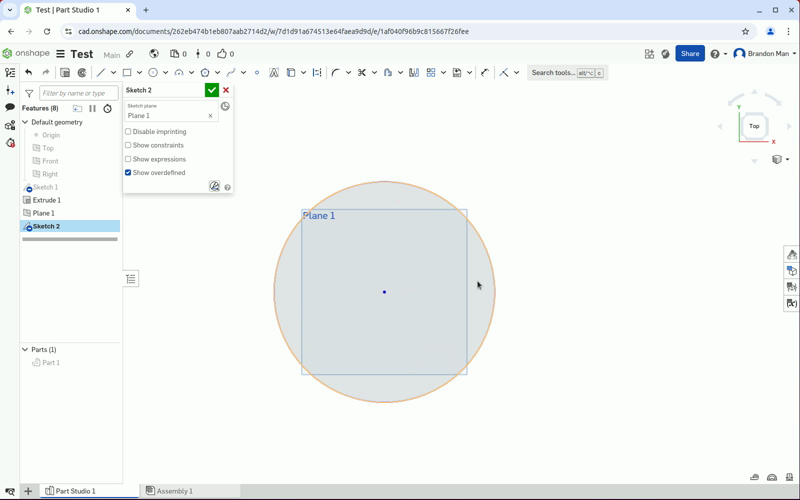
scroll(6)
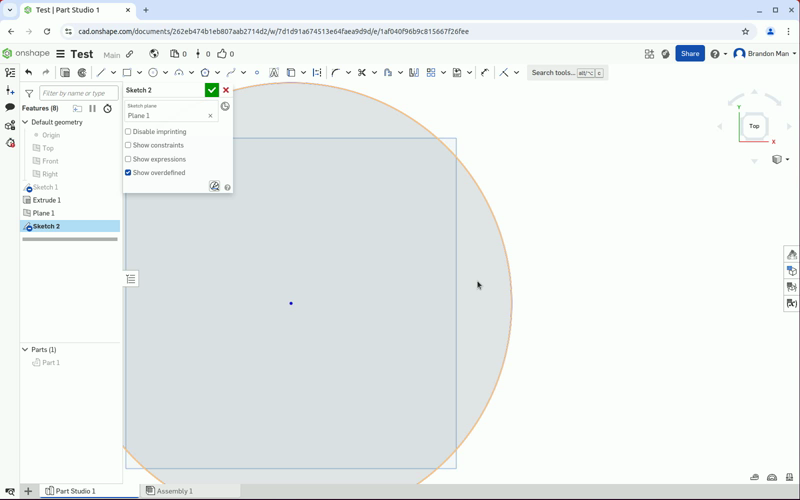
click(477, 280)
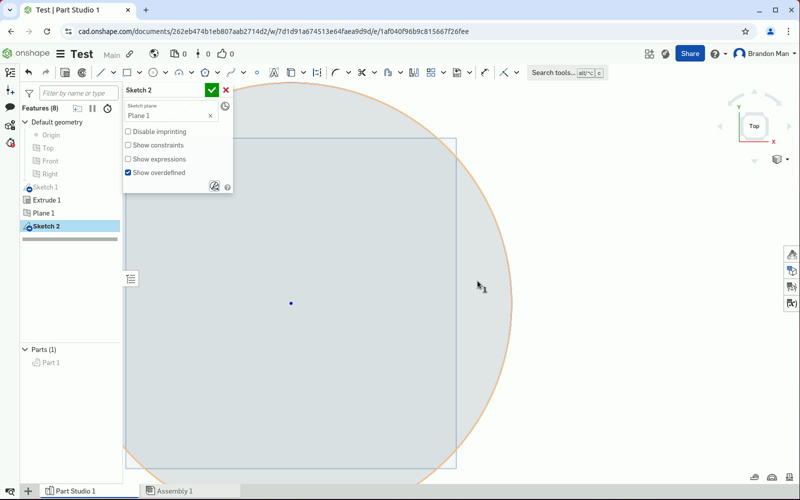
scroll(-6)
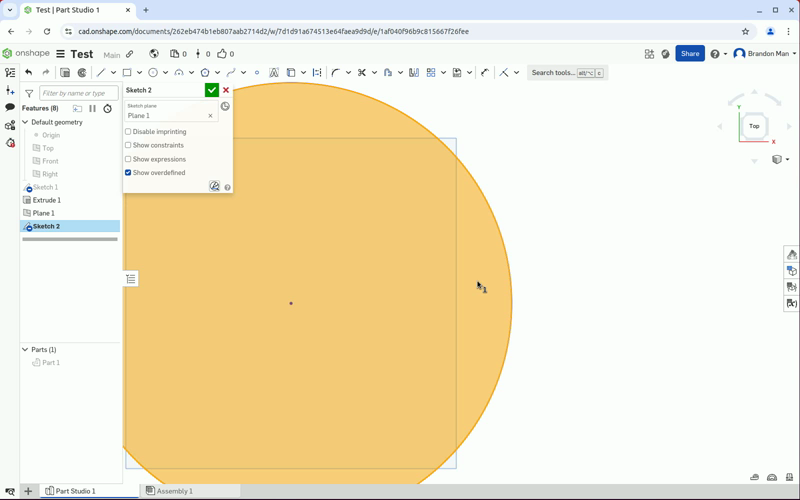
scroll(-6)
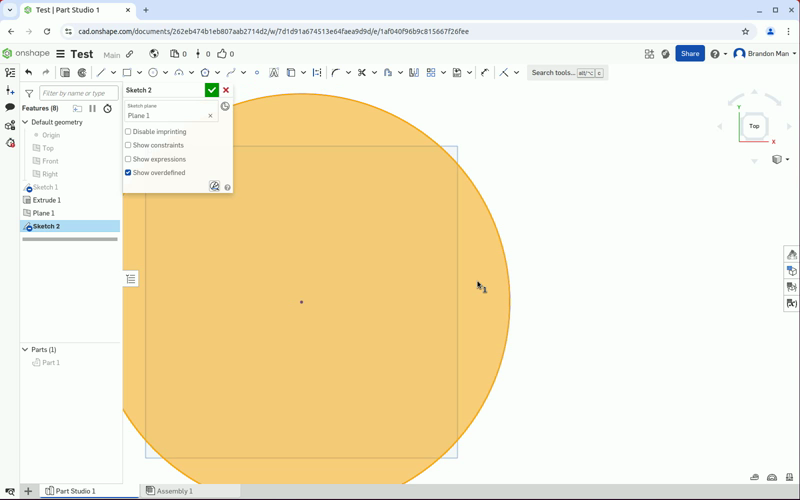
scroll(-6)
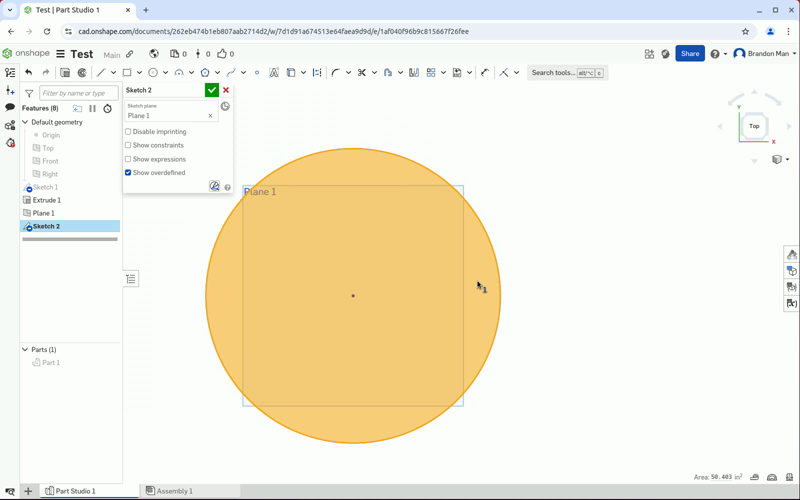
scroll(-6)
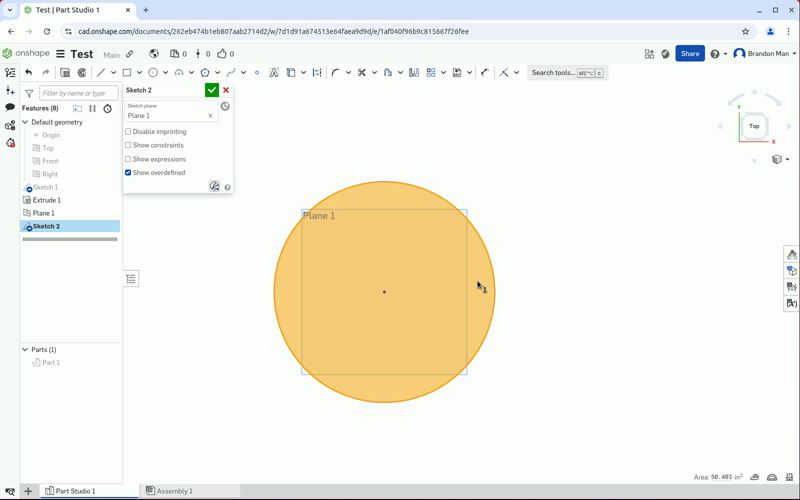
scroll(-6)
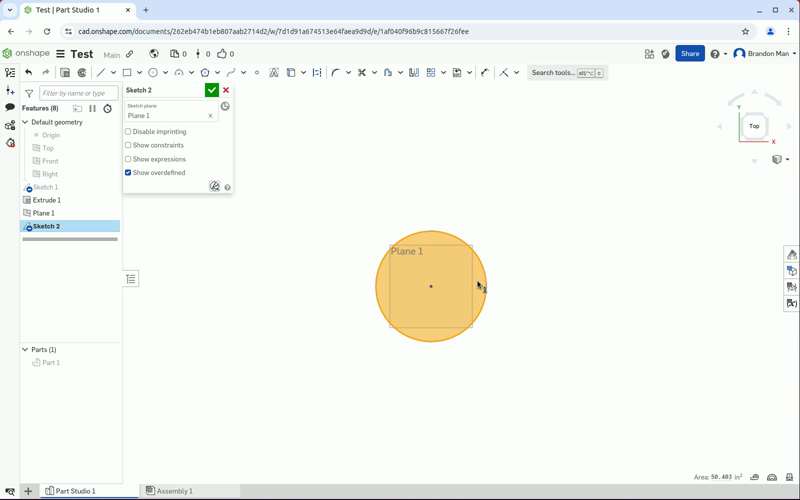
scroll(-6)
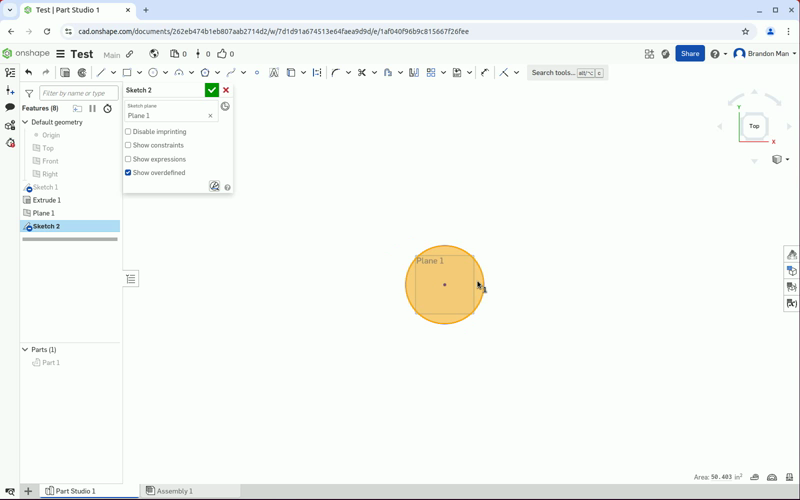
scroll(-6)
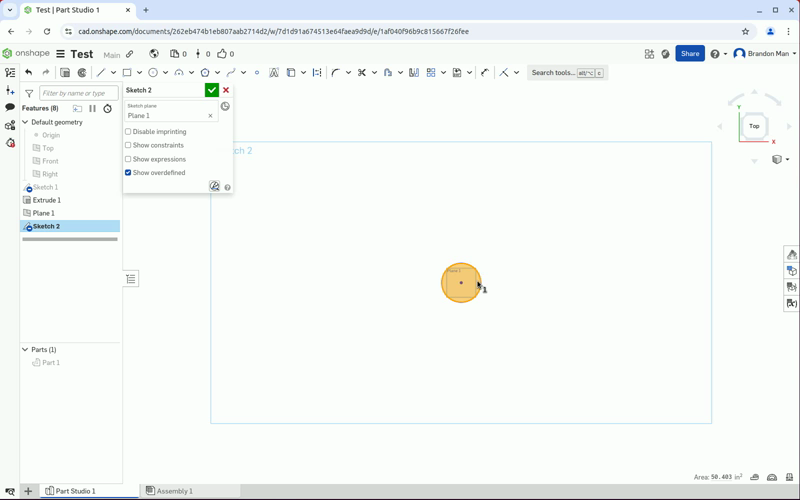
mouse_move(73, 352)
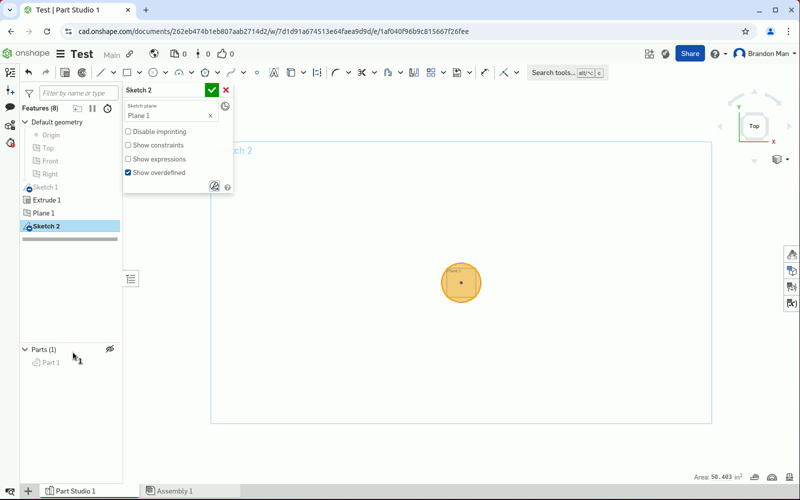
key(shift+y)
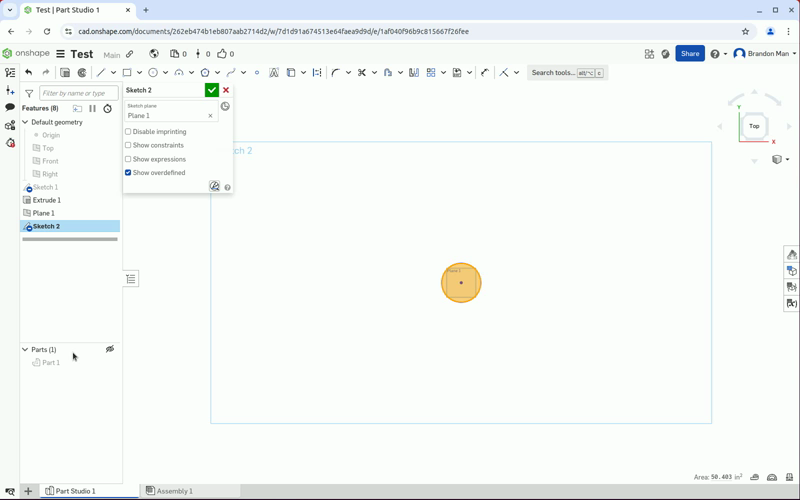
key(shift+e)
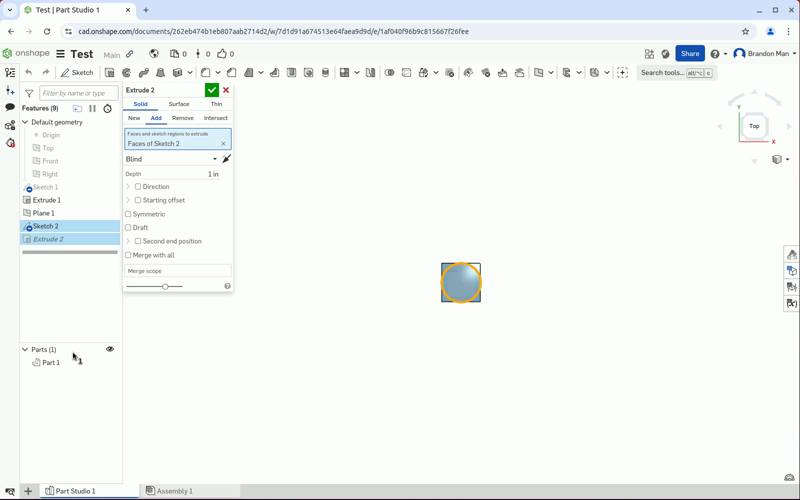
mouse_move(143, 106)
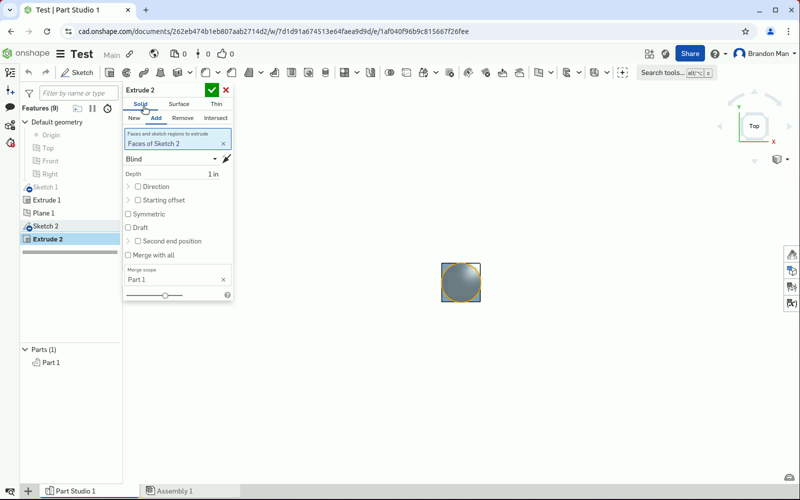
click(143, 106)
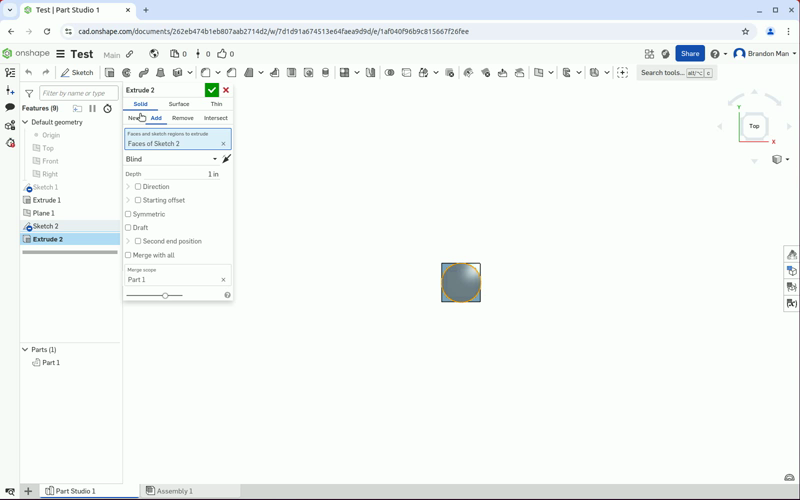
mouse_move(137, 120)
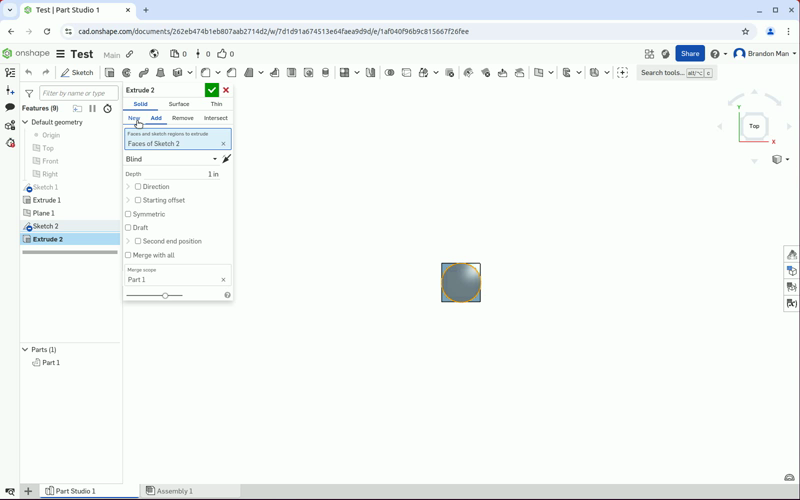
click(137, 120)
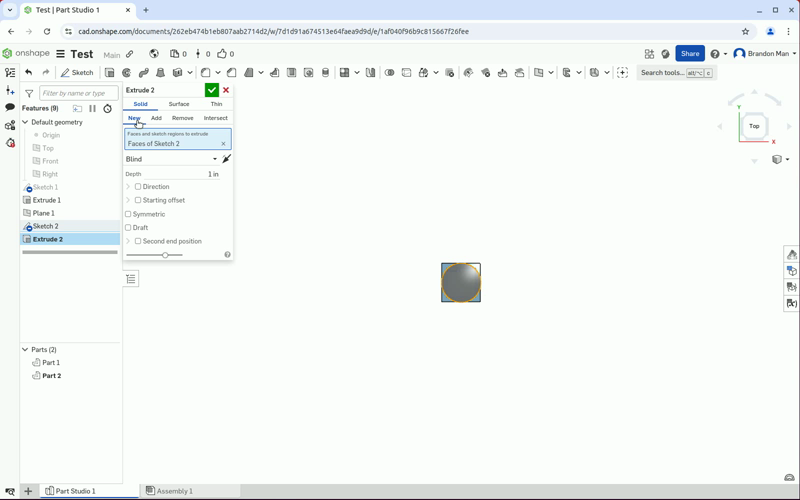
key(tab, 4)
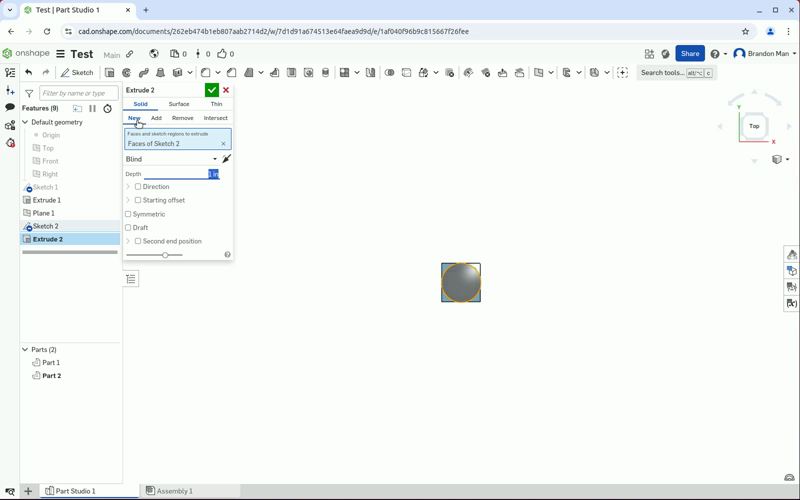
text(7.703)
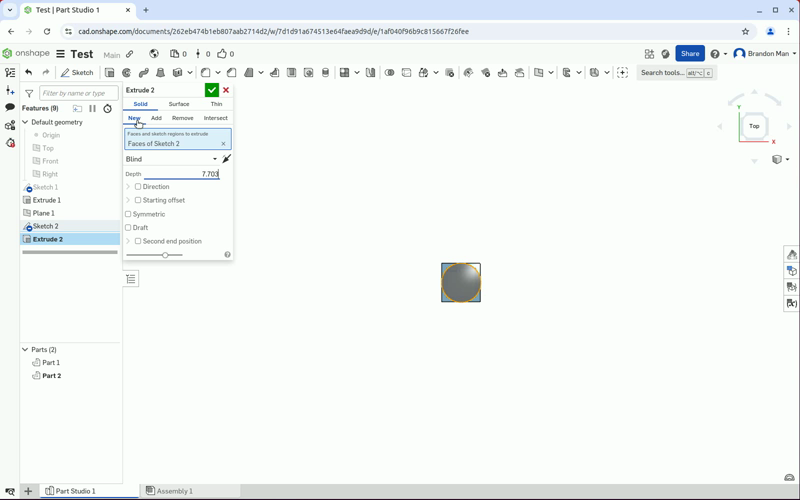
key(enter)
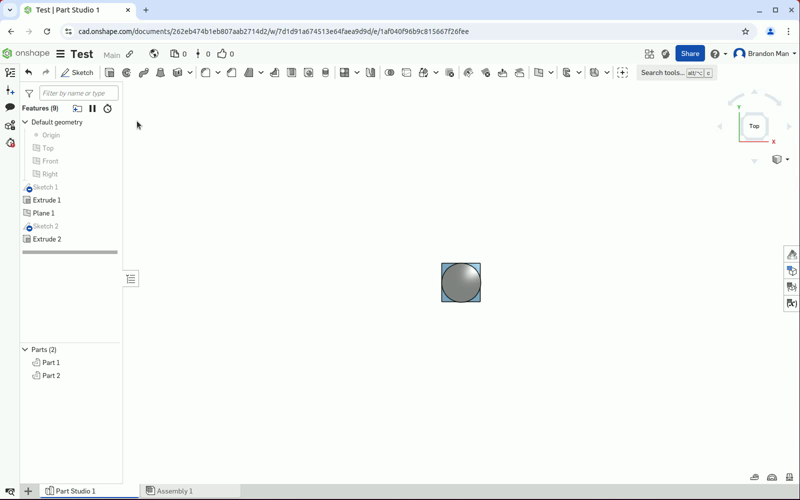
key(shift+h)
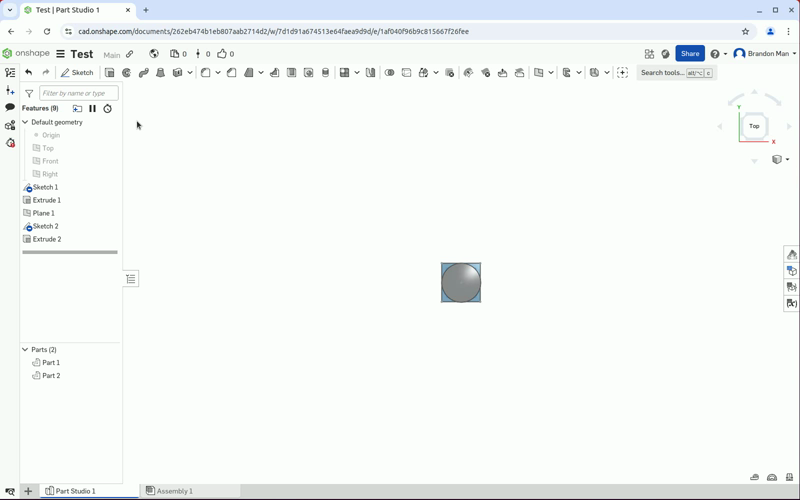
key(shift+h)
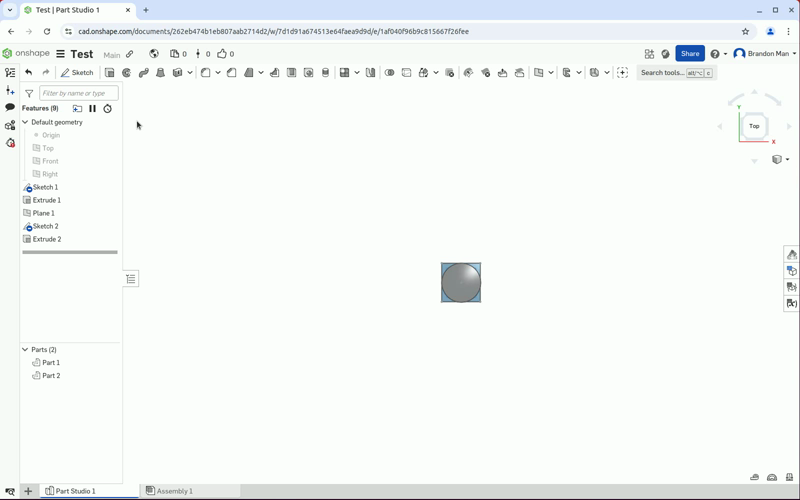
key(shift+7)
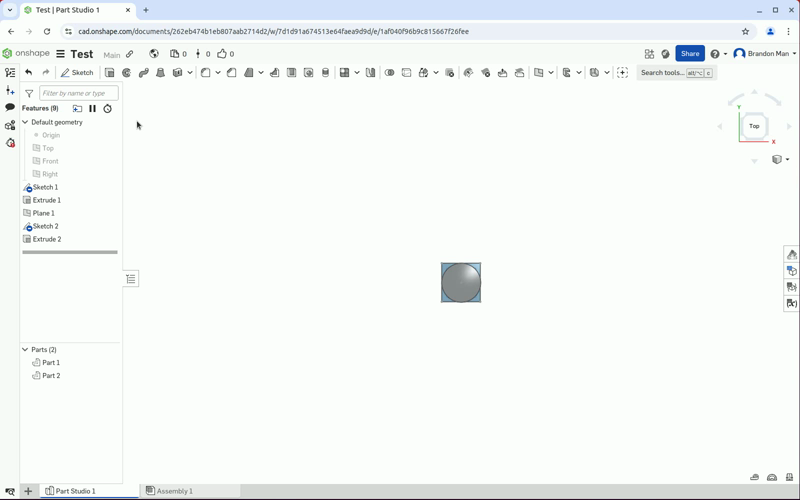
key(up, 3)
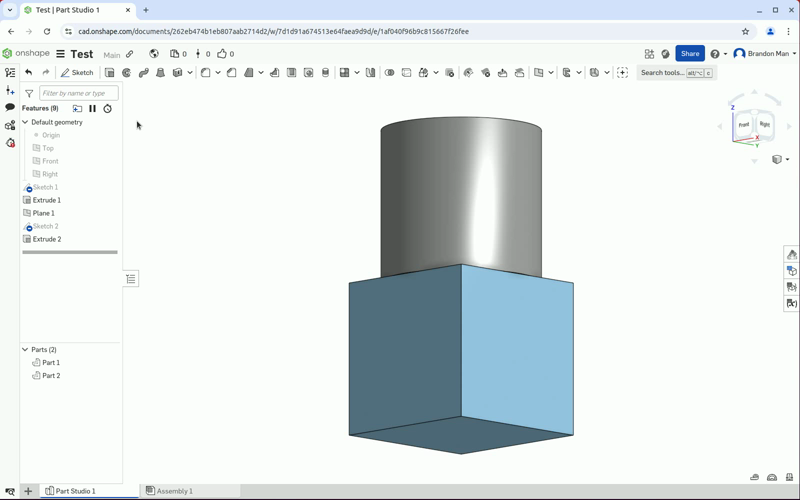
key(left, 3)
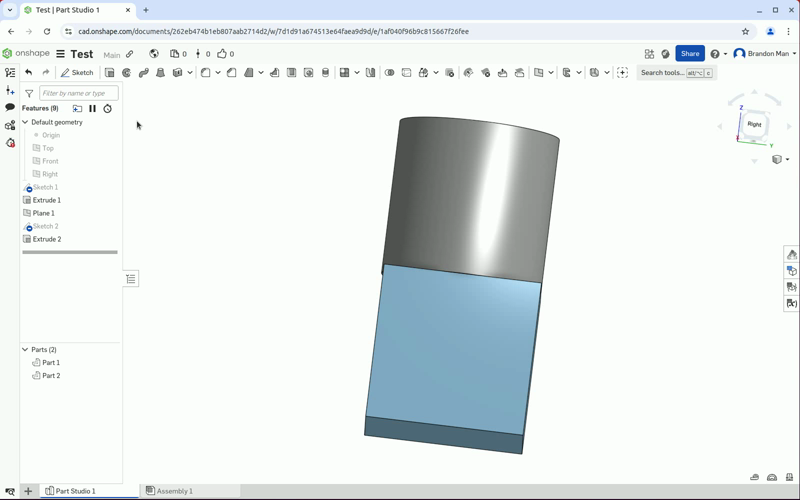
key(right, 3)
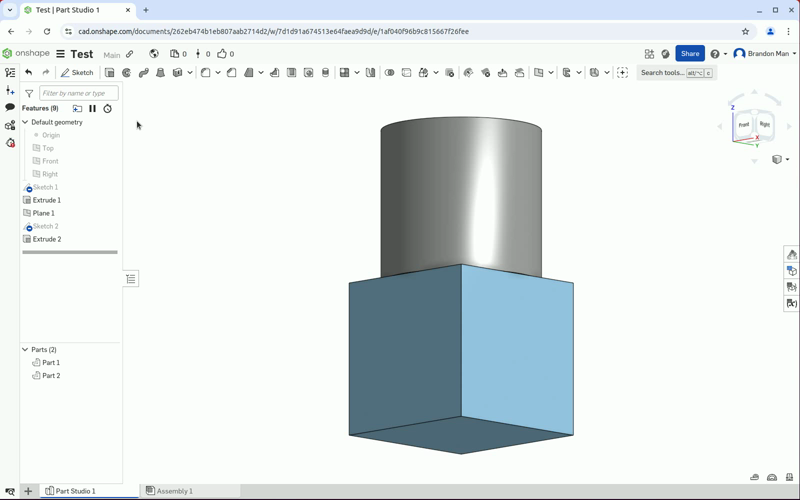
key(down, 3)
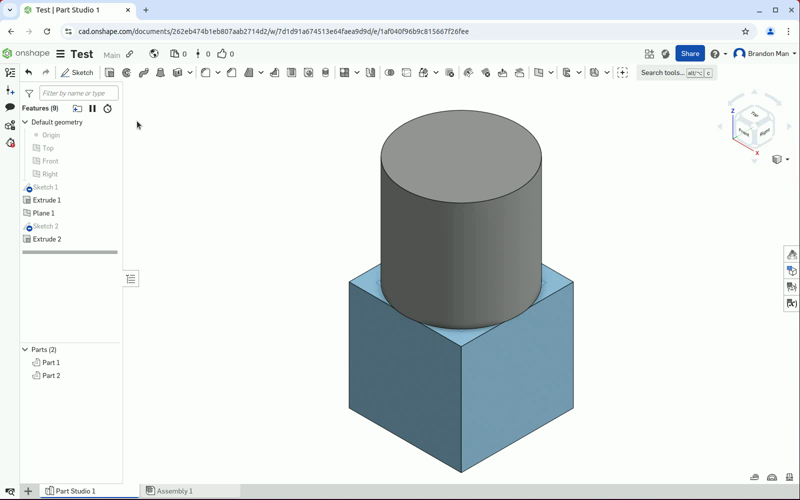
mouse_move(73, 189)
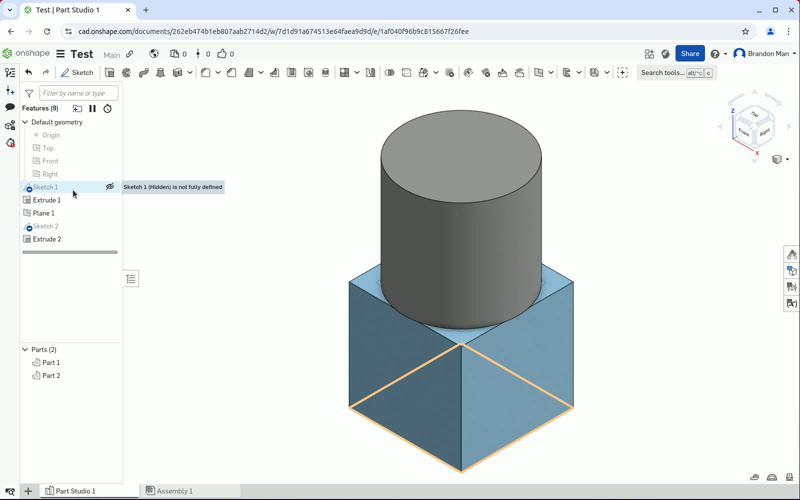
click(73, 189)